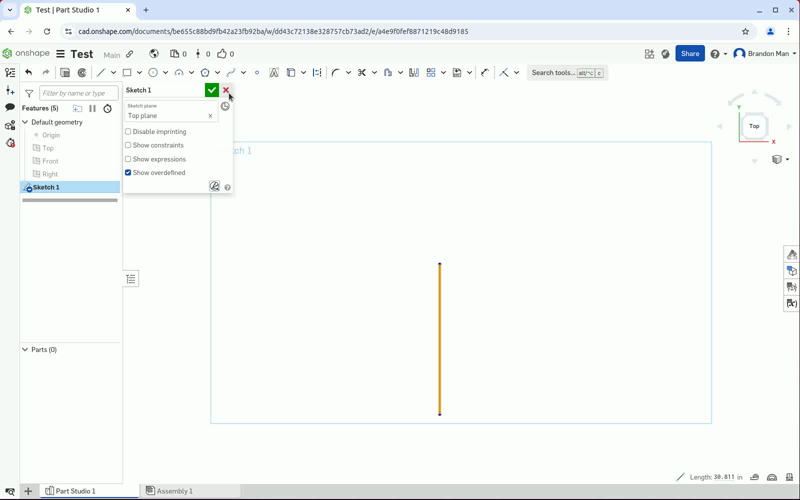
key(shift+h)
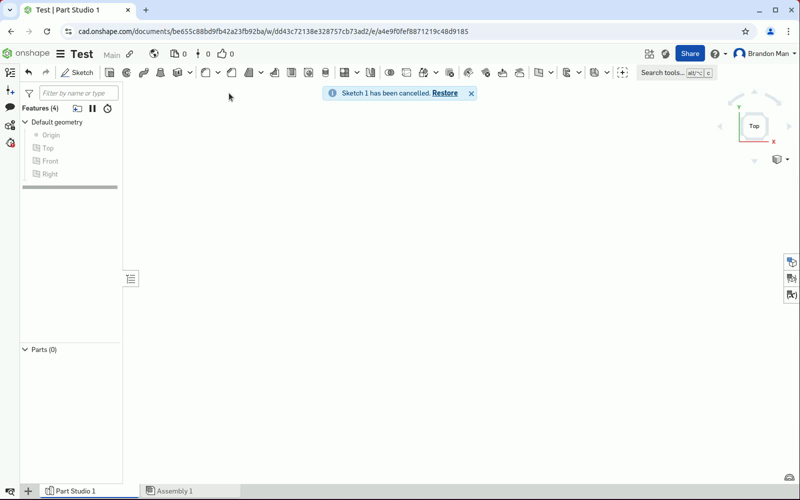
mouse_move(73, 352)
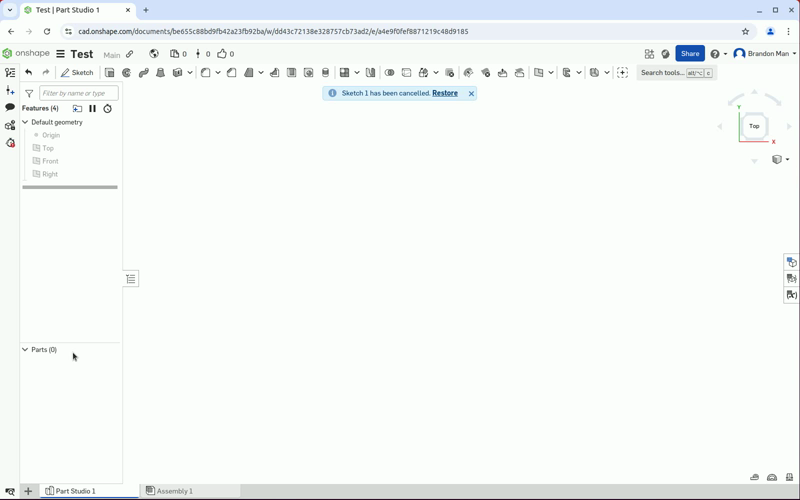
key(y)
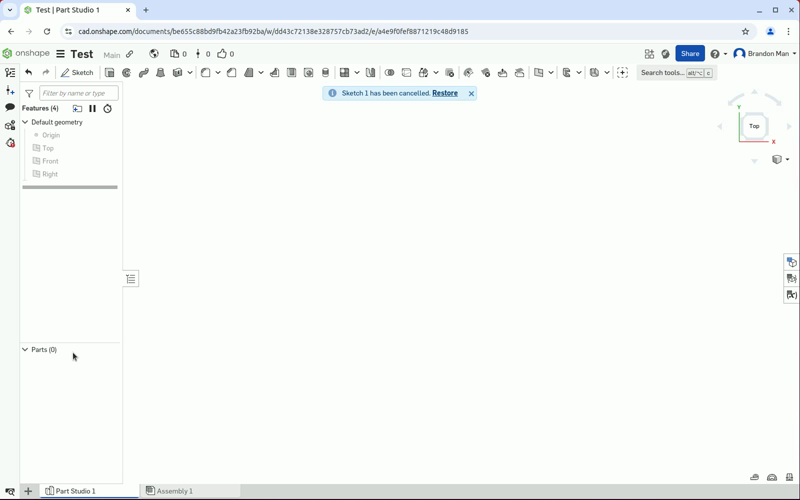
key(shift+p)
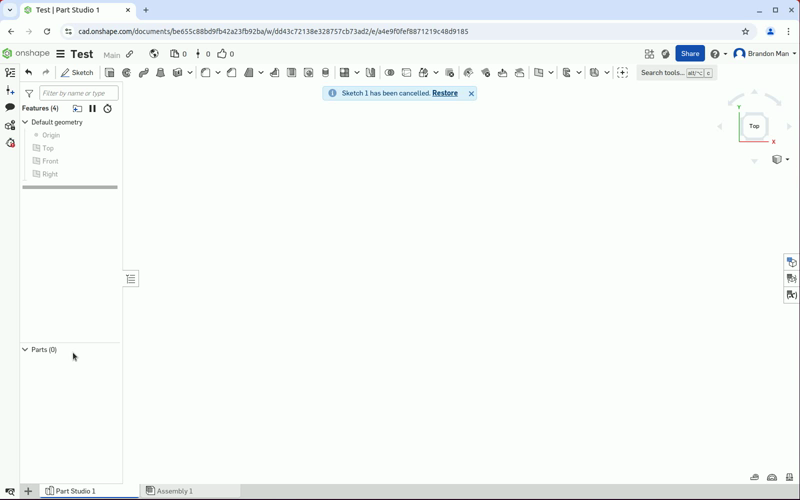
key(space)
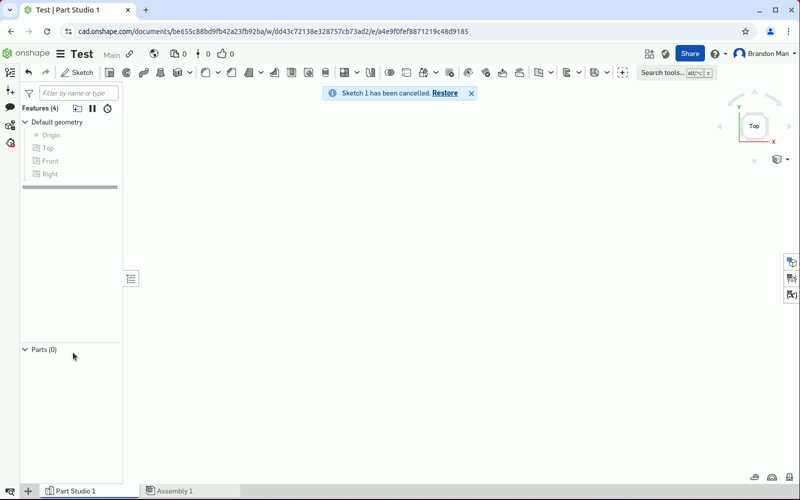
key_down(shift)
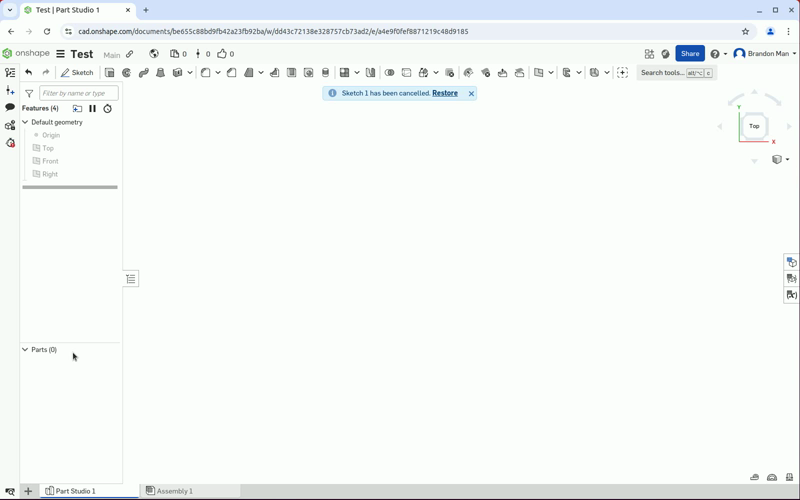
key(up)
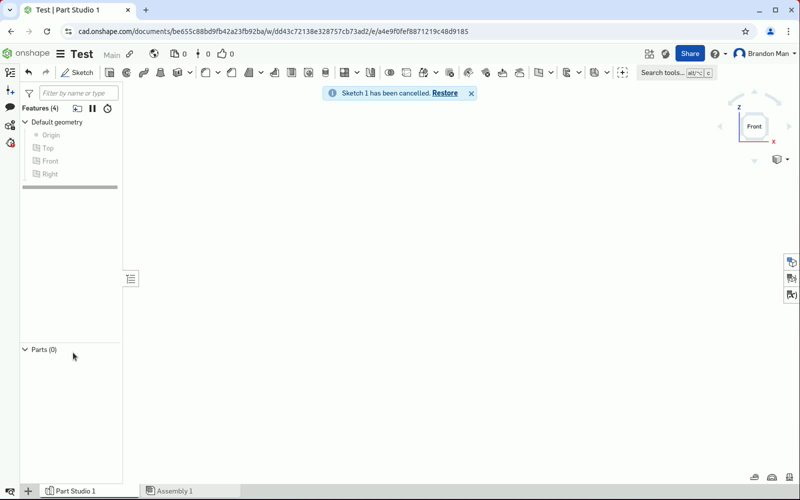
key_up(shift)
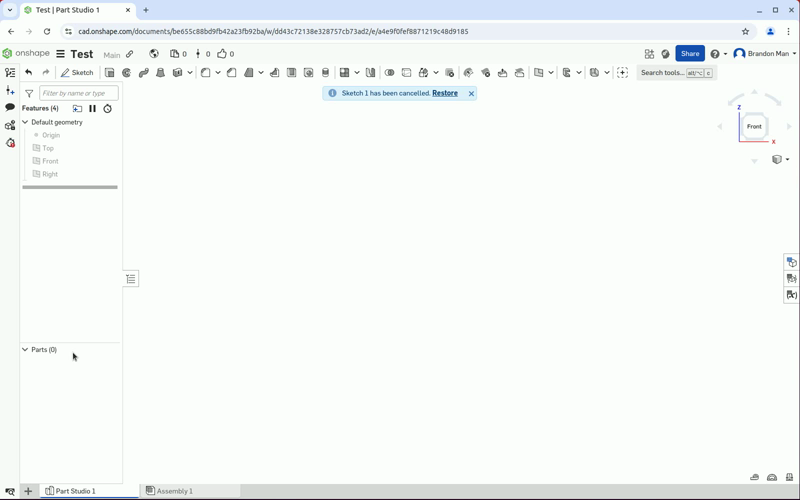
mouse_move(73, 352)
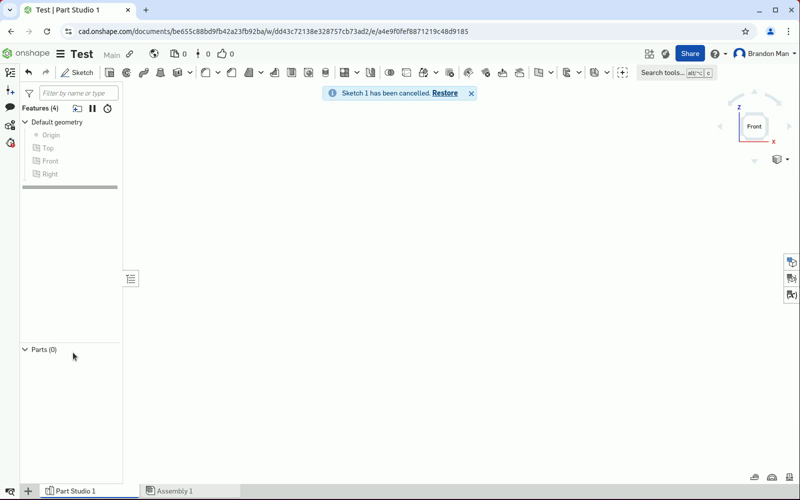
key(shift+y)
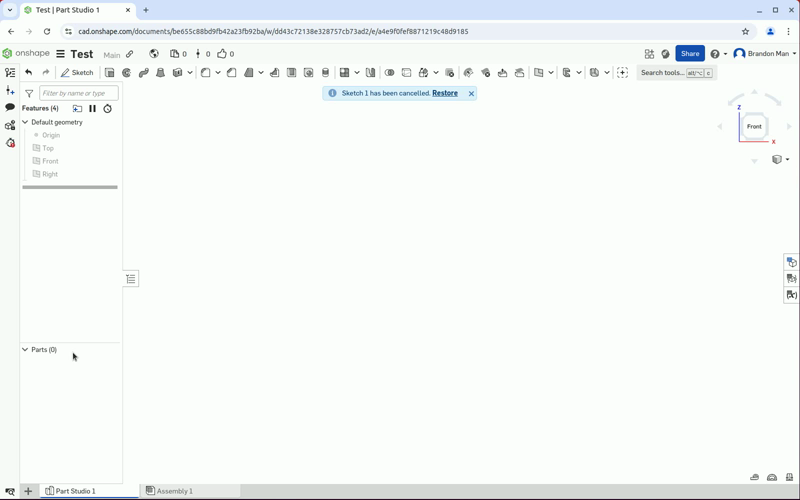
key(shift+s)
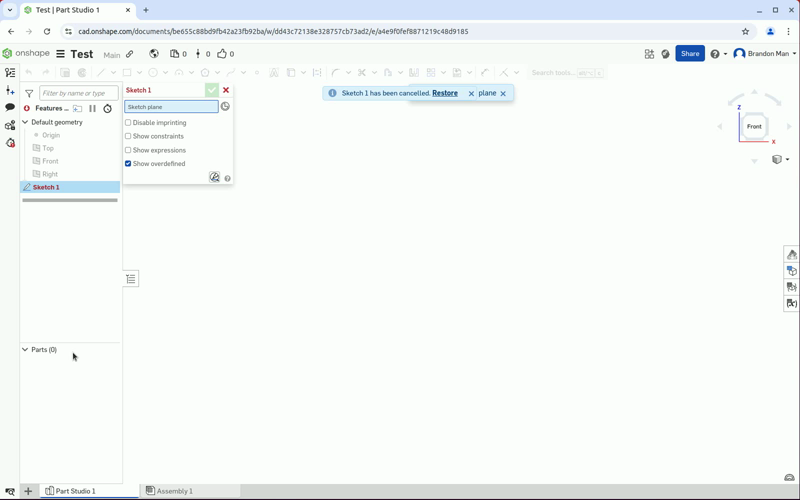
mouse_move(73, 163)
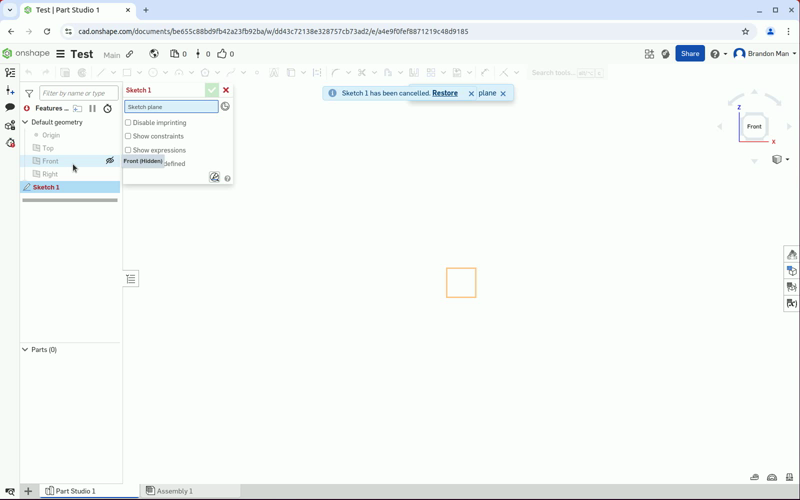
click(73, 163)
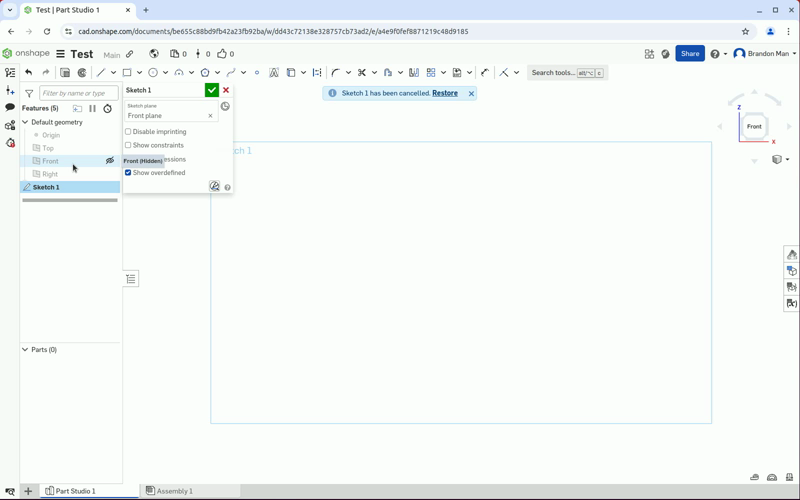
mouse_move(73, 352)
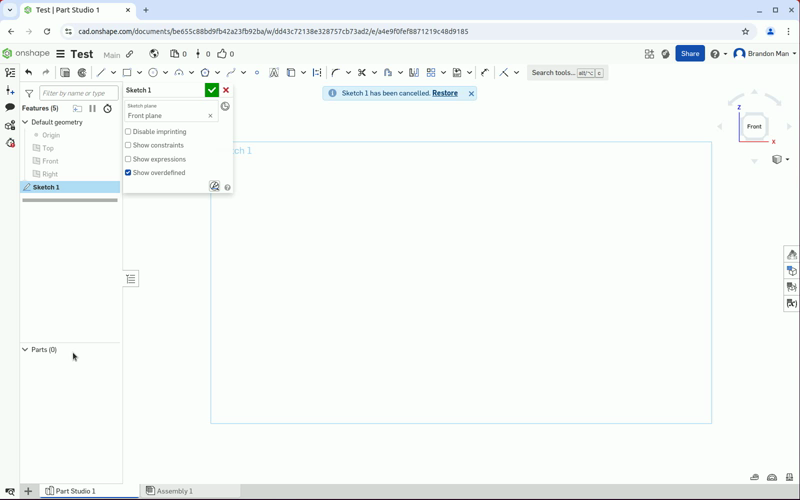
key(y)
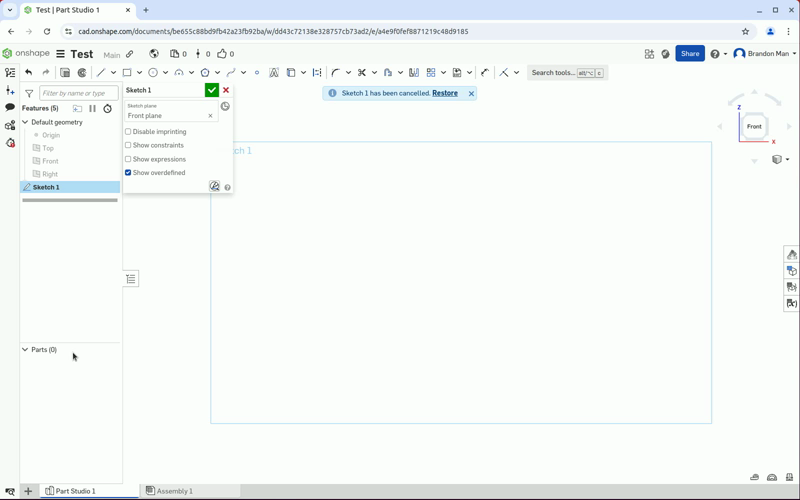
key(l)
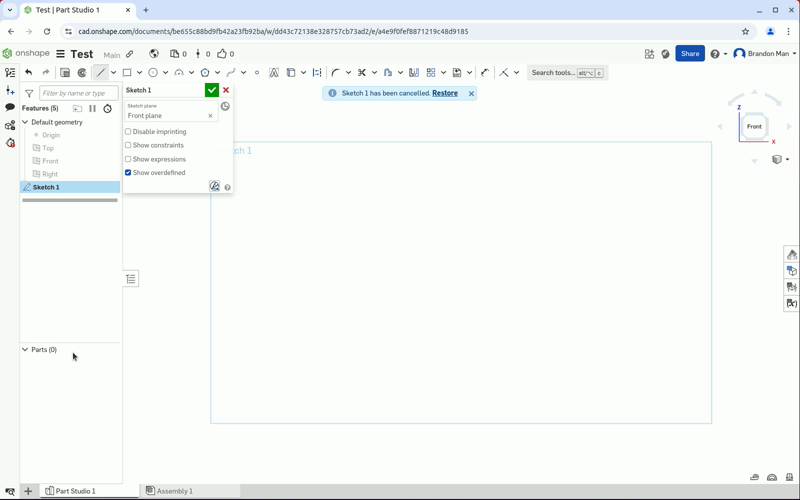
key_down(shift)
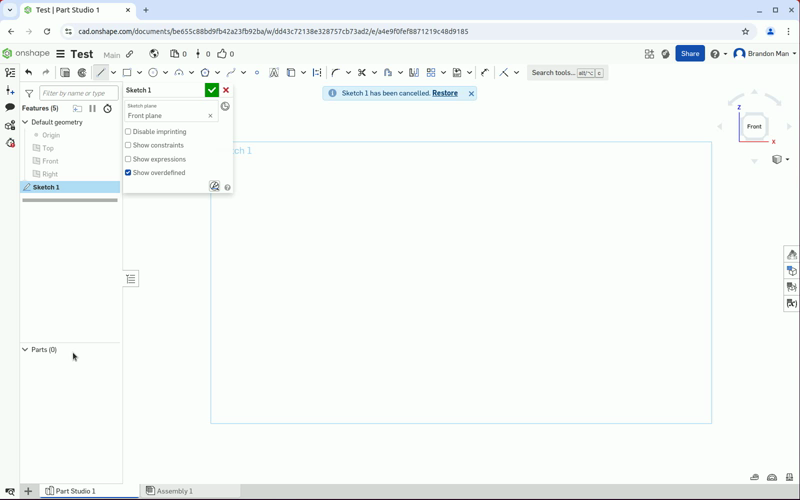
mouse_move(405, 324)
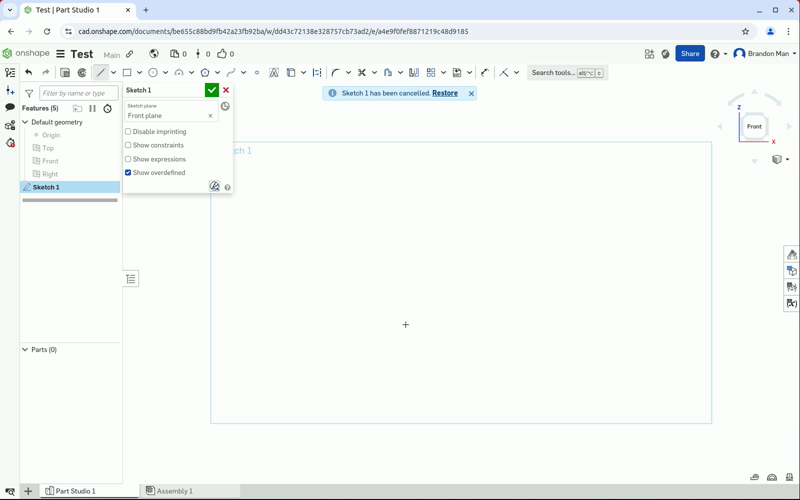
click(405, 324)
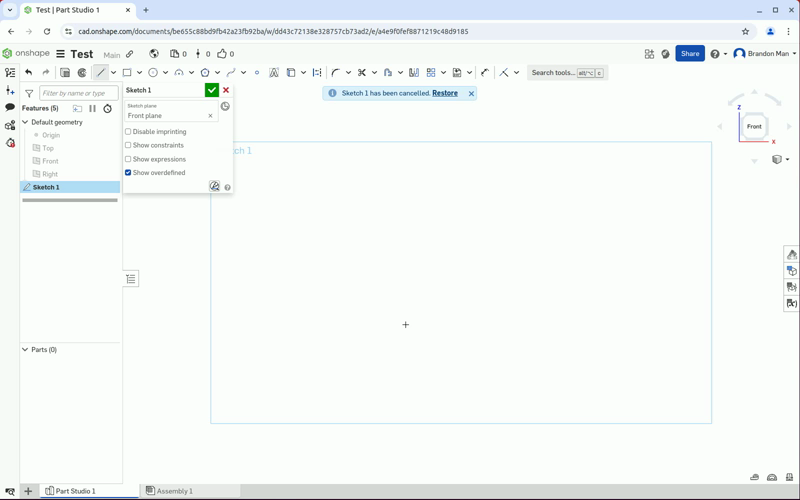
key_up(shift)
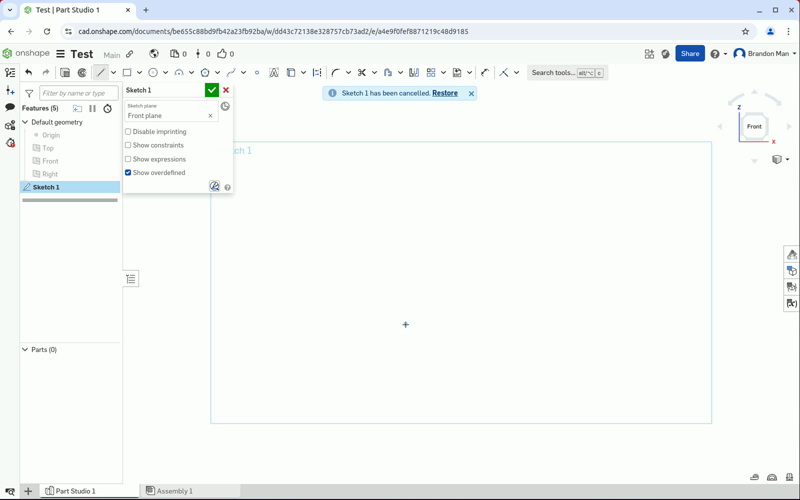
key_down(shift)
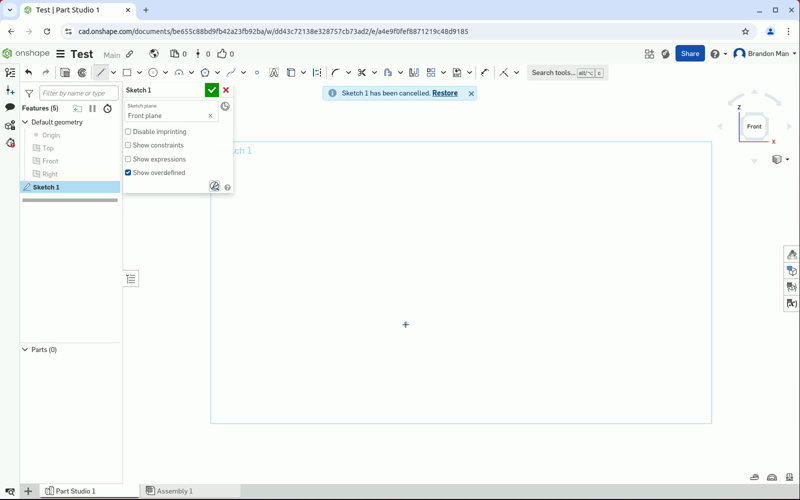
mouse_move(498, 324)
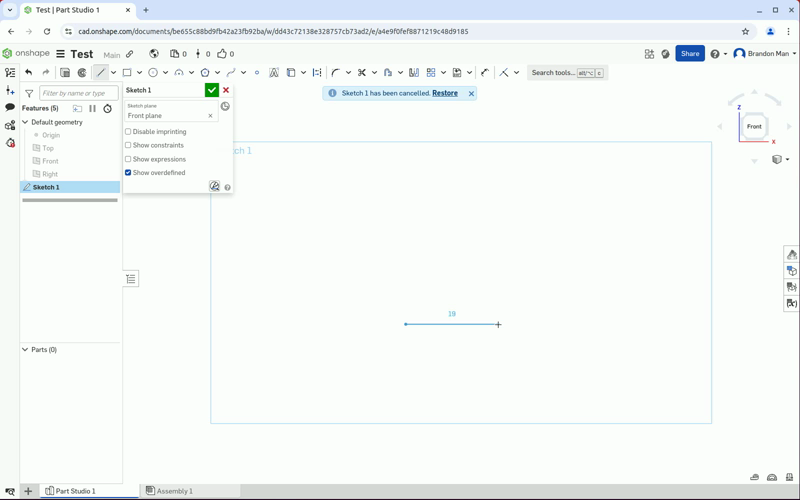
click(498, 324)
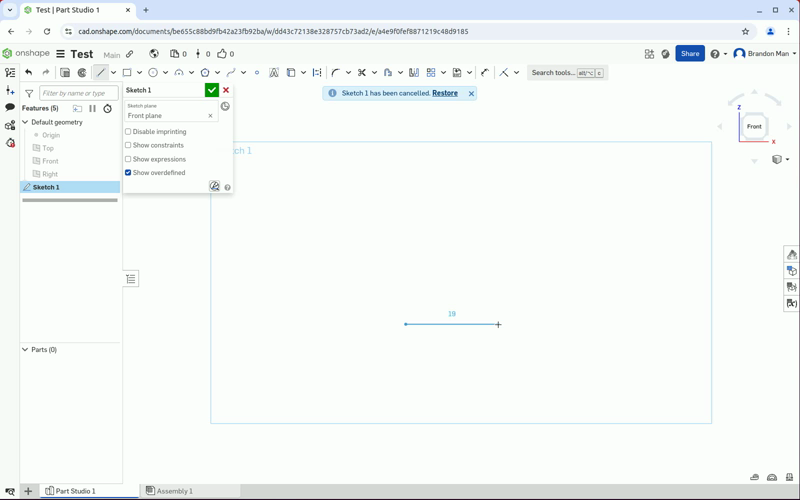
key_up(shift)
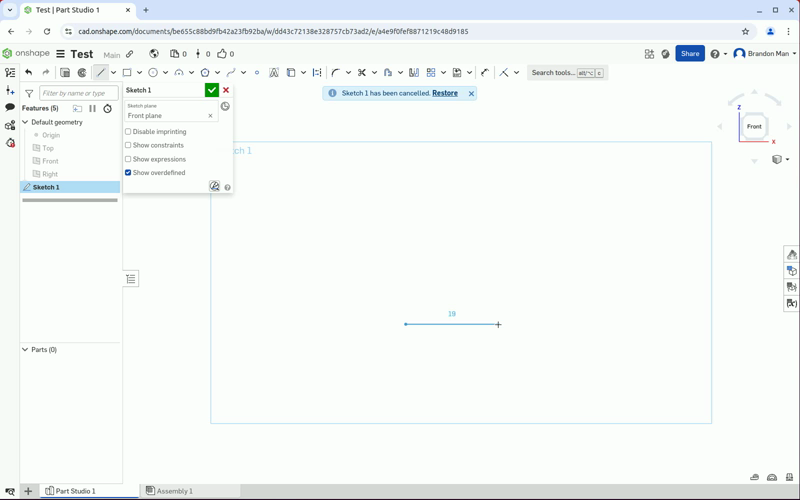
key_down(shift)
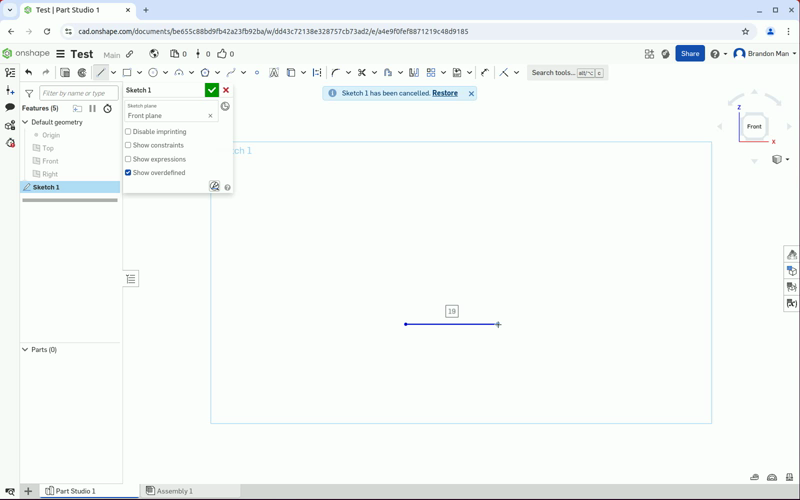
mouse_move(528, 324)
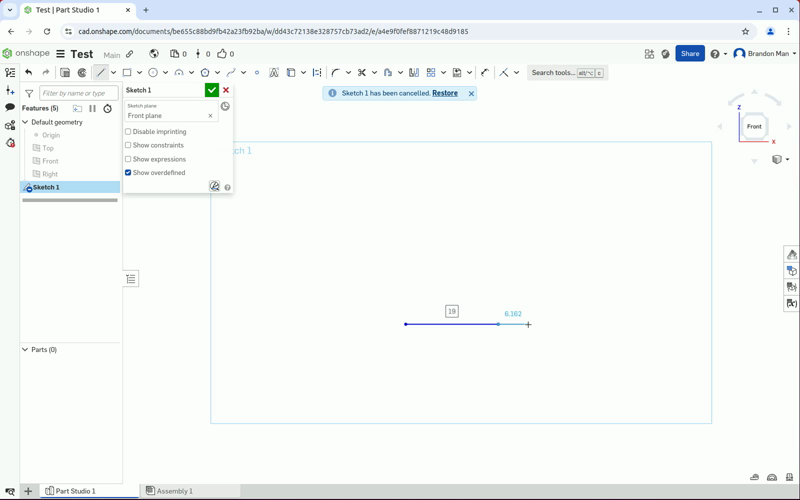
mouse_move(498, 286)
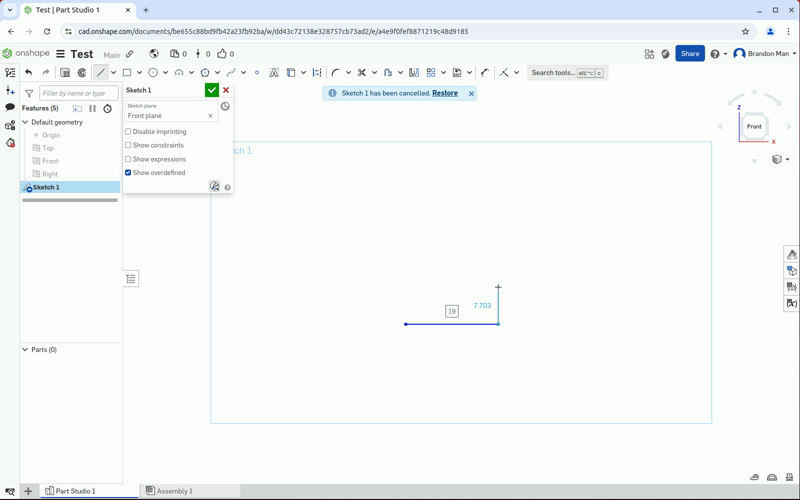
click(498, 286)
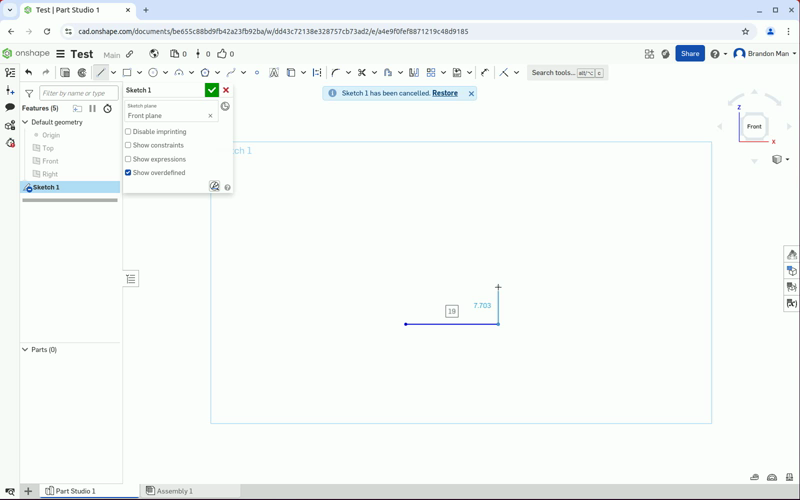
key_up(shift)
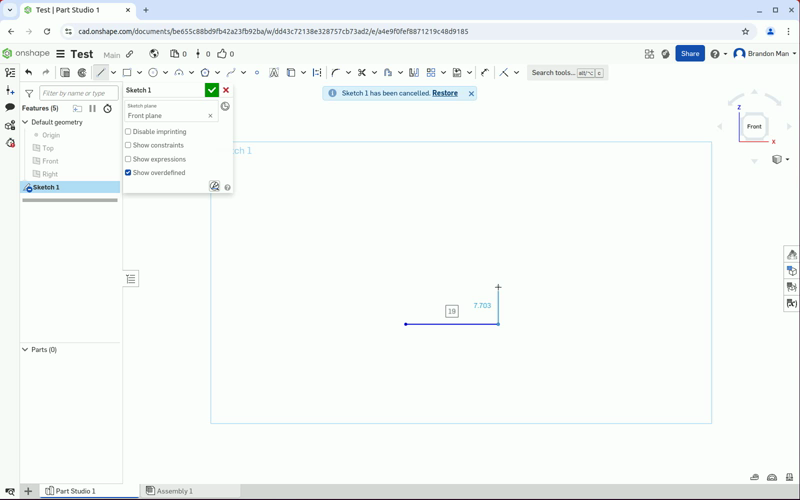
key_down(shift)
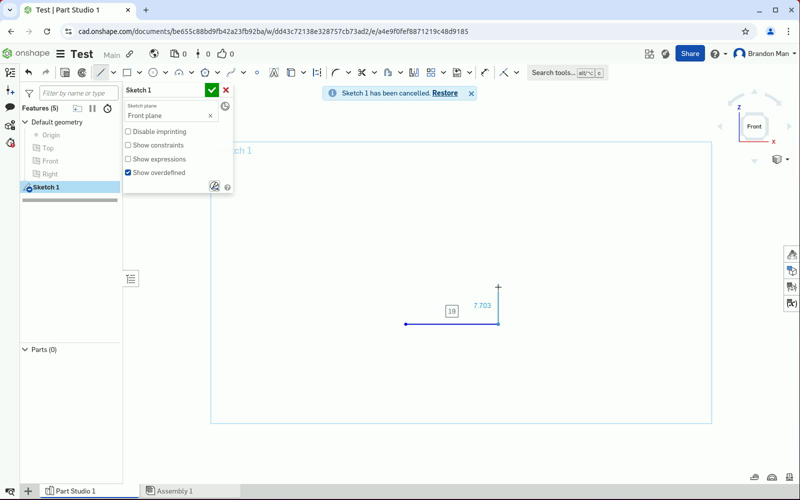
mouse_move(498, 212)
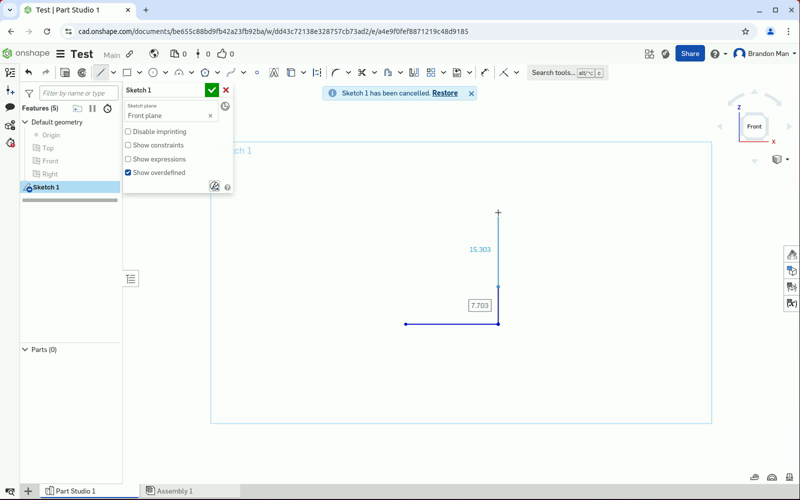
click(498, 212)
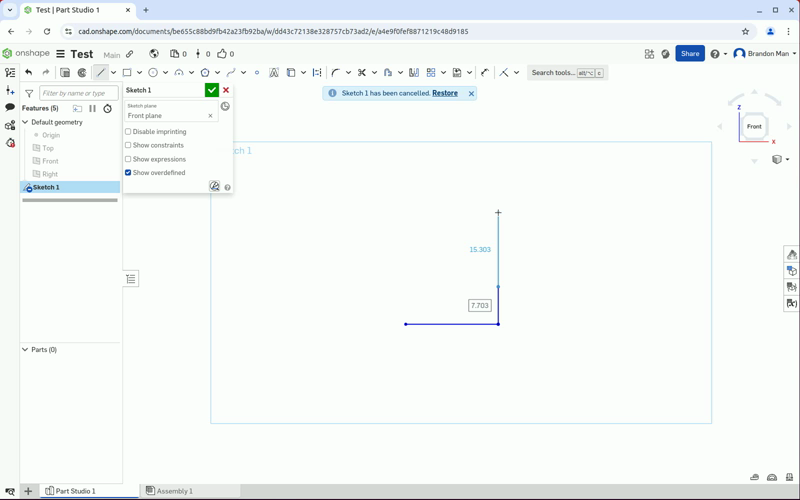
key_up(shift)
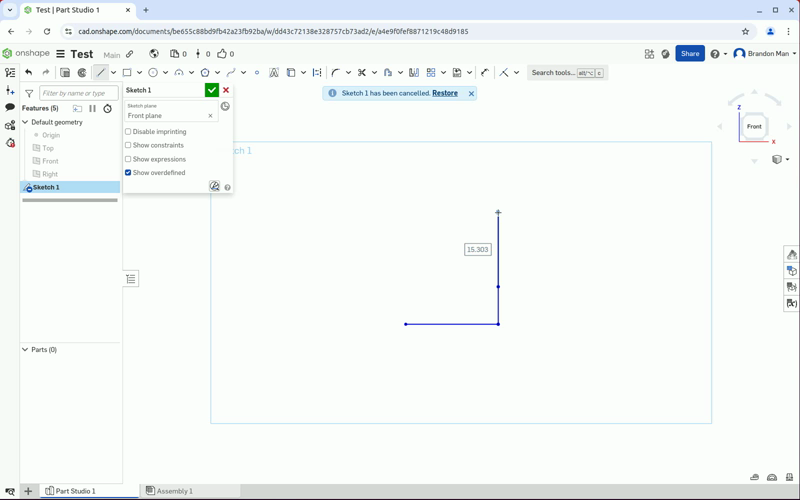
key_down(shift)
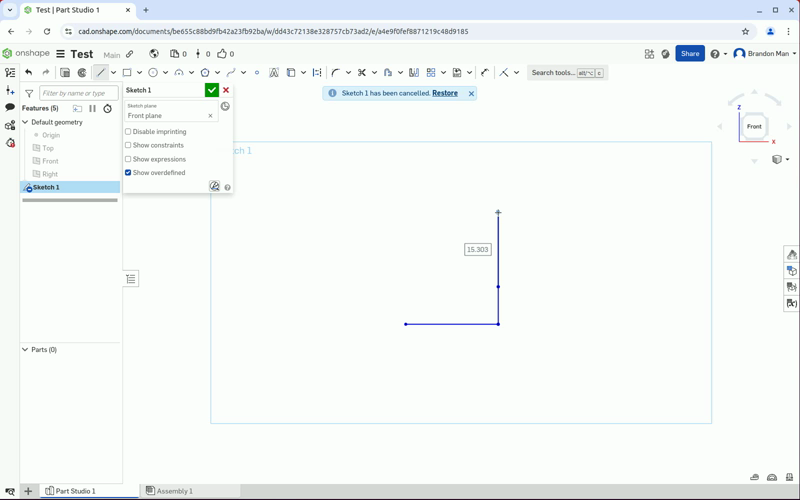
mouse_move(405, 212)
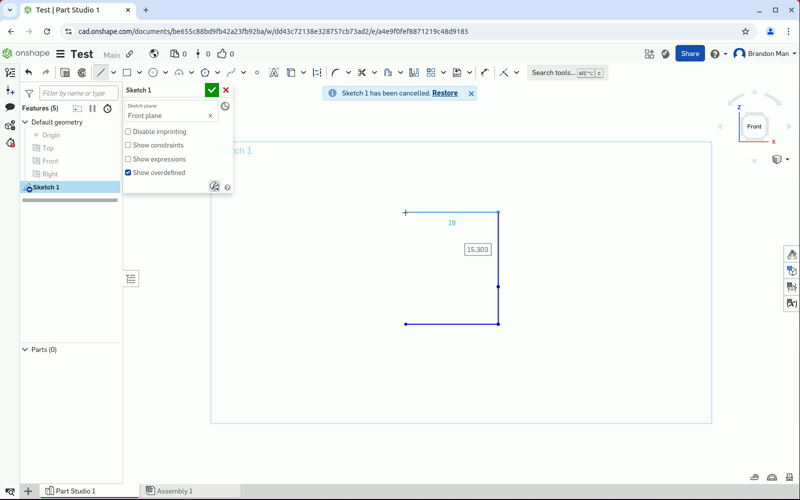
click(405, 212)
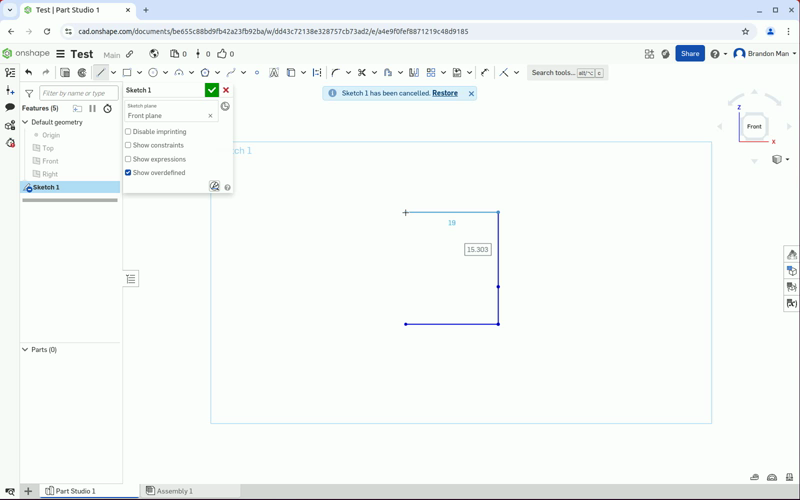
key_up(shift)
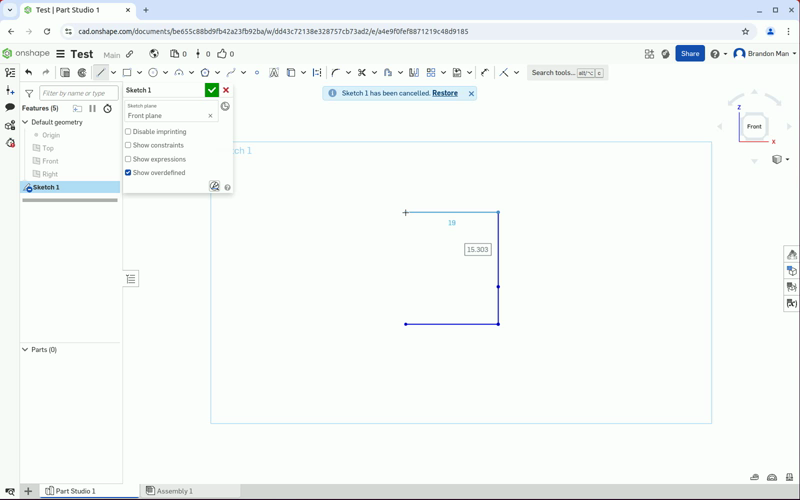
key_down(shift)
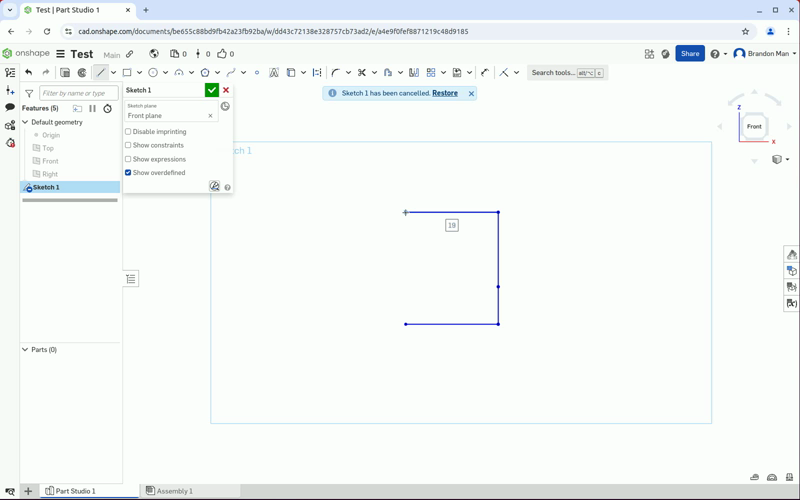
mouse_move(405, 324)
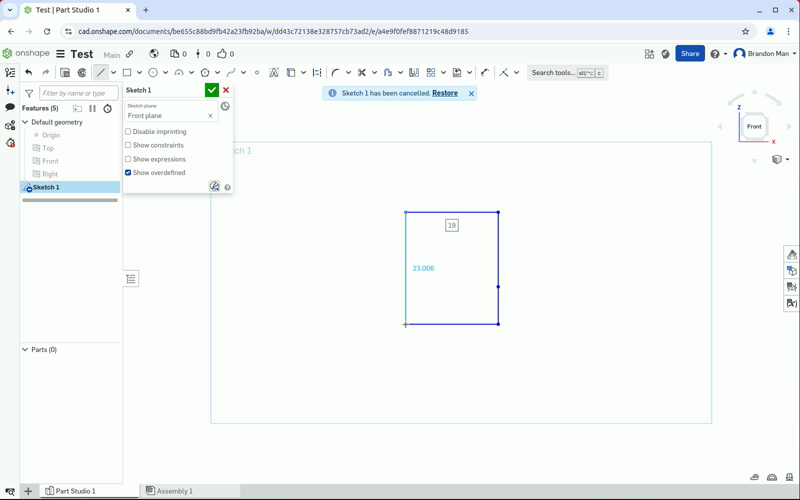
key_up(shift)
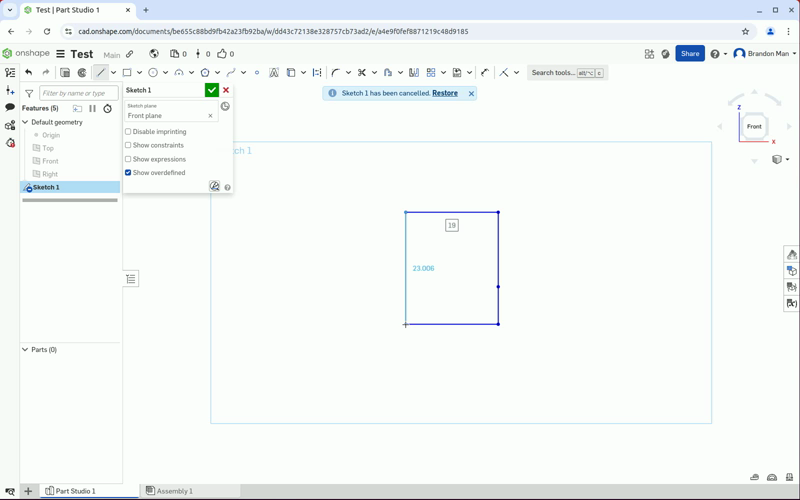
click(405, 324)
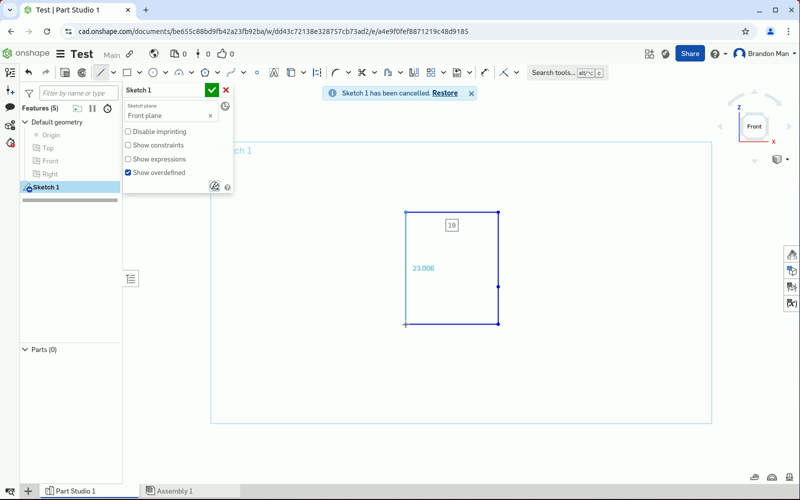
key(esc)
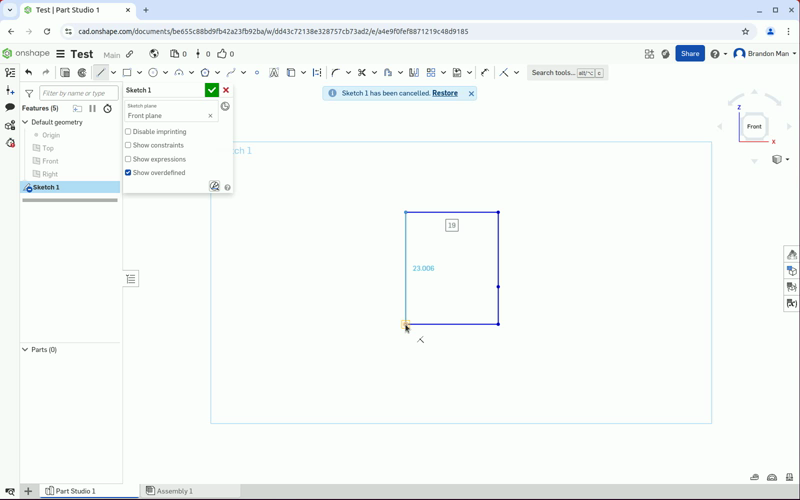
mouse_move(491, 262)
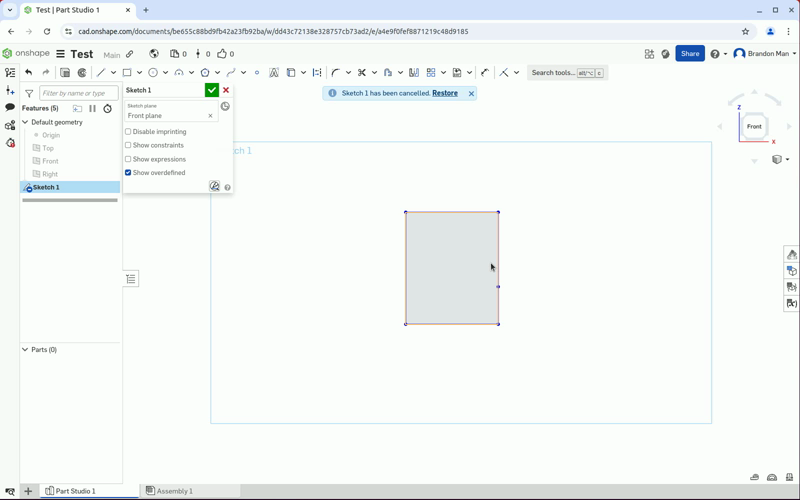
click(491, 262)
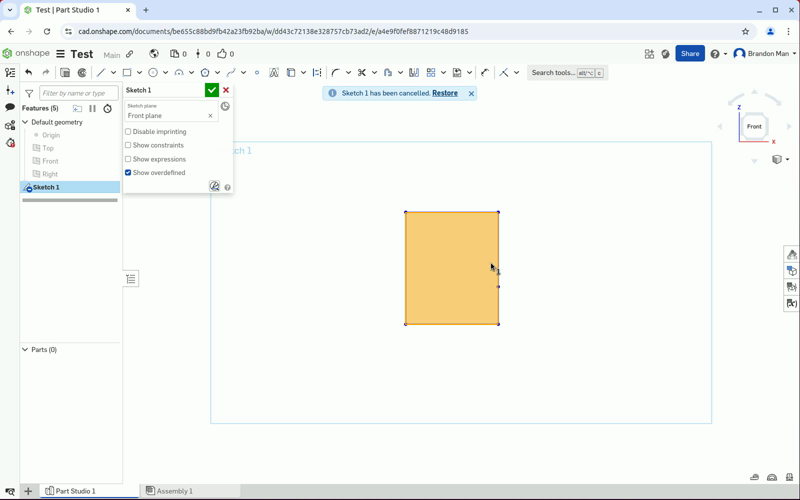
mouse_move(73, 352)
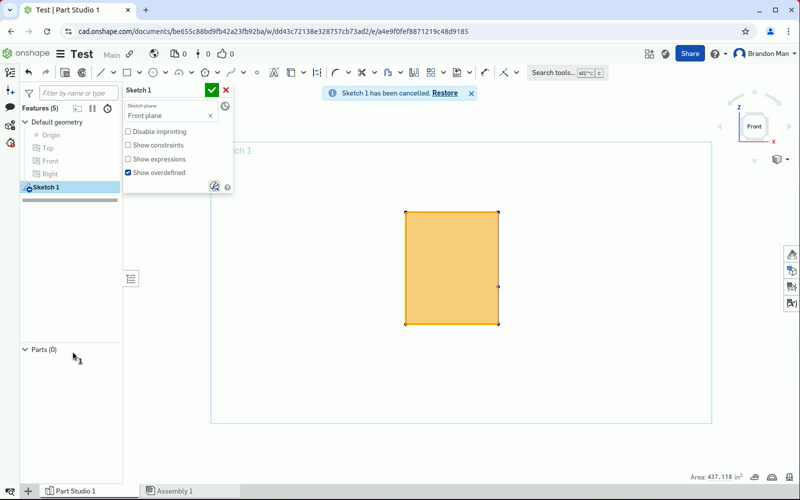
key(shift+y)
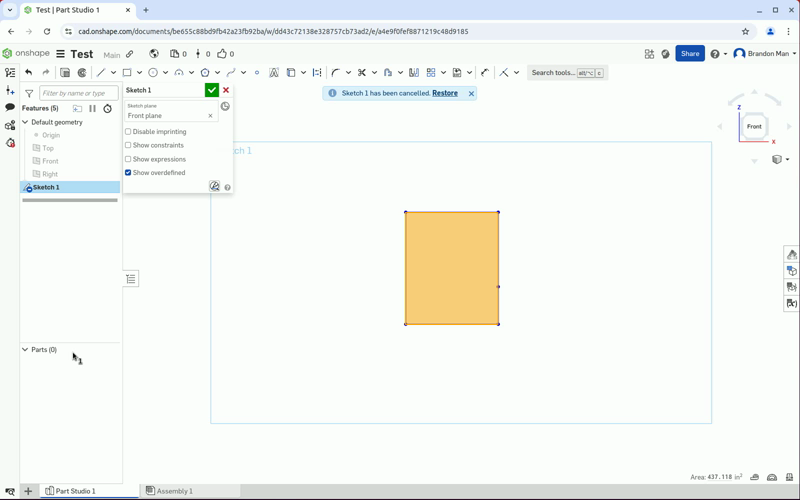
key(shift+e)
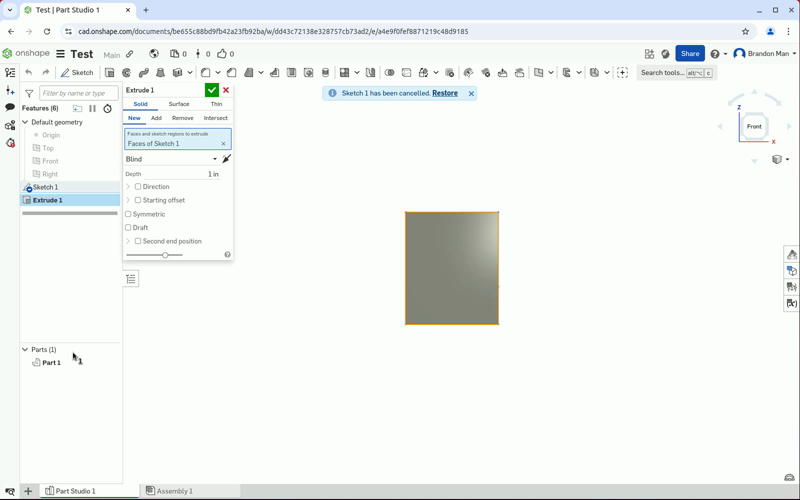
mouse_move(143, 106)
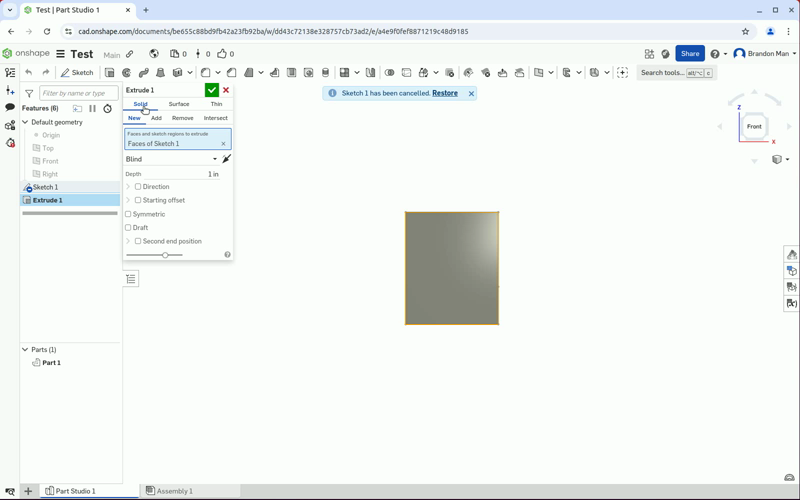
click(143, 106)
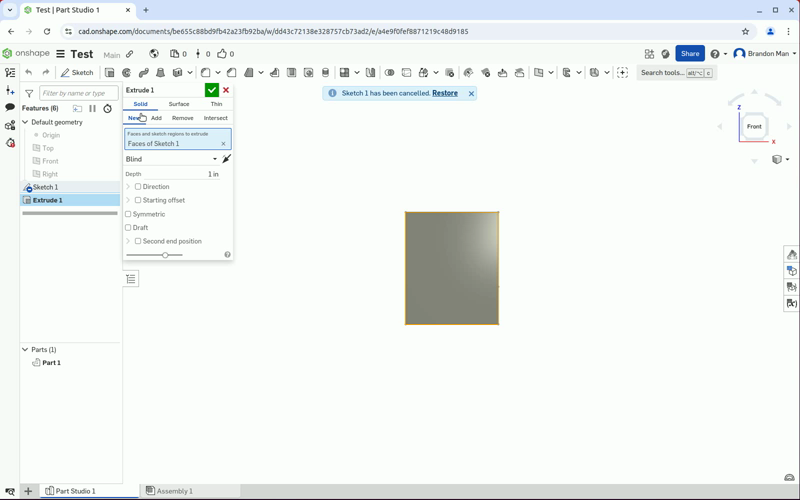
mouse_move(137, 120)
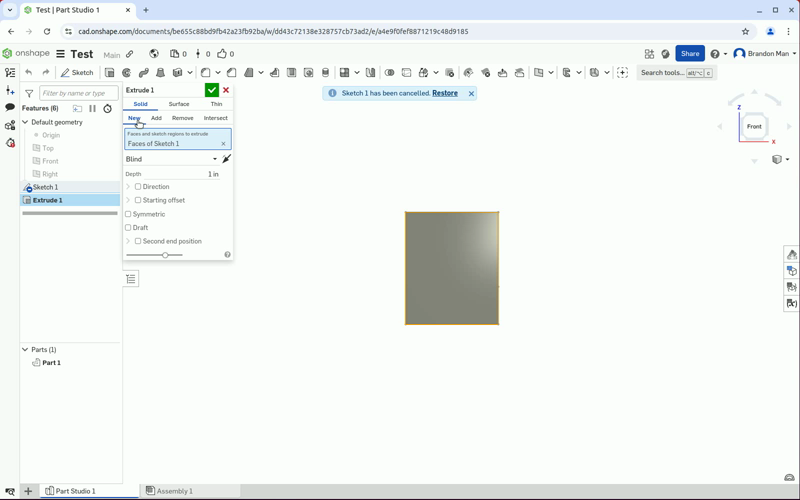
click(137, 120)
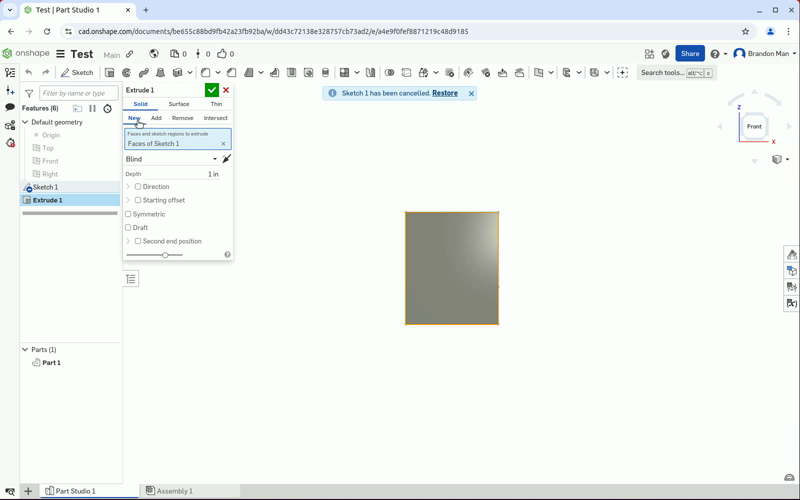
key(tab, 4)
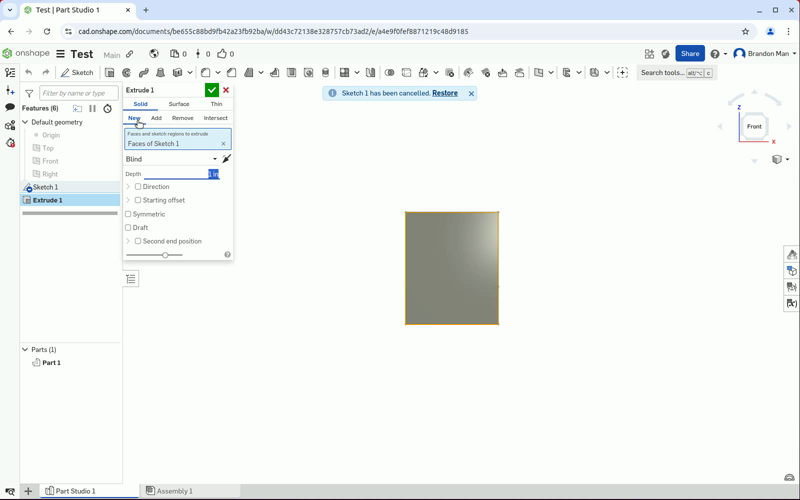
text(15.165)
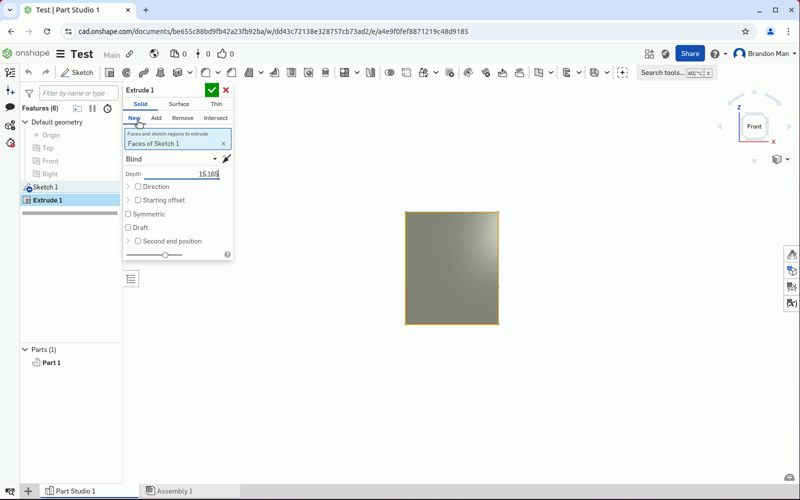
key(enter)
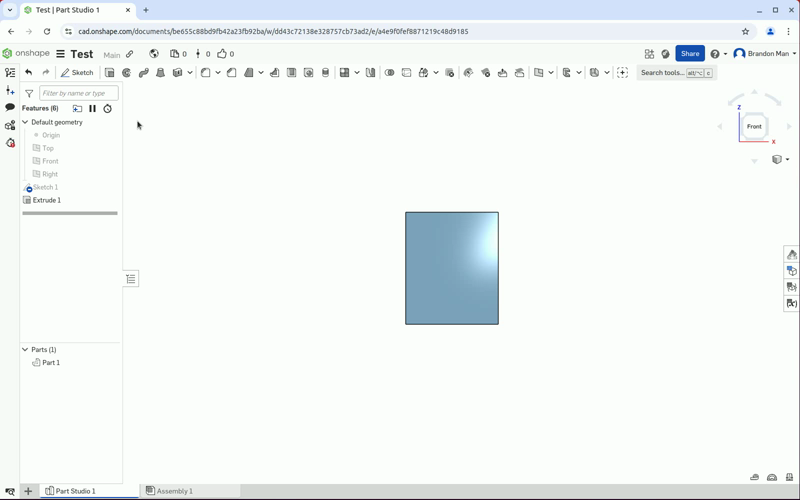
key(shift+h)
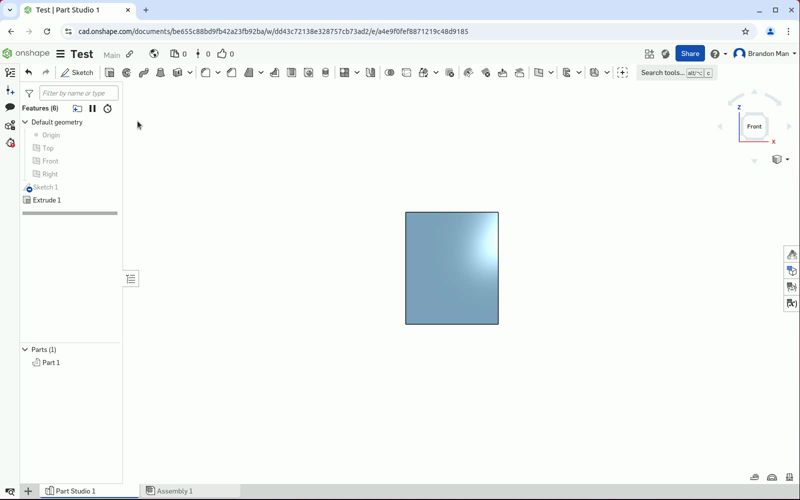
key(shift+h)
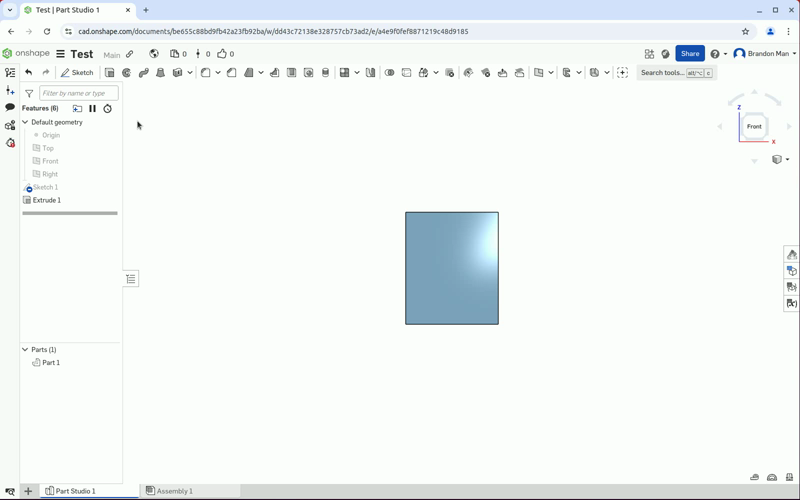
mouse_move(73, 189)
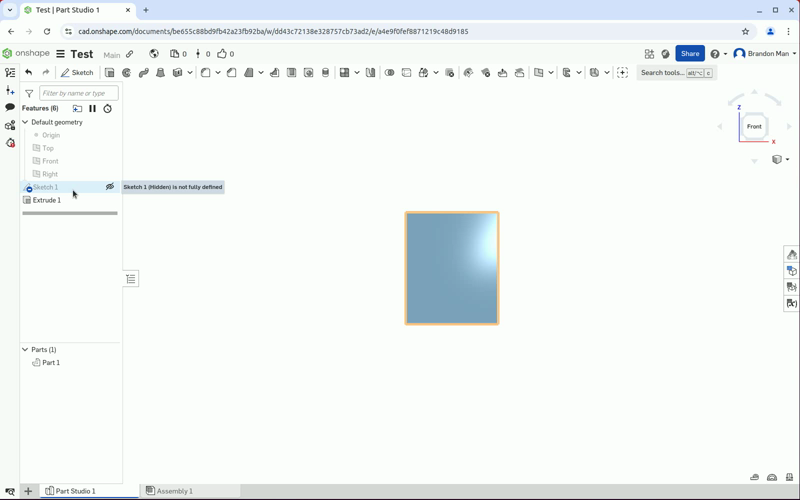
click(73, 189)
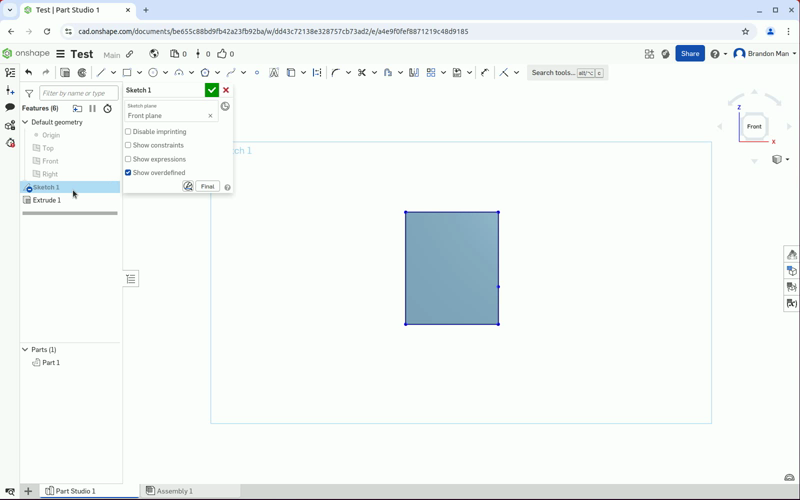
mouse_move(229, 92)
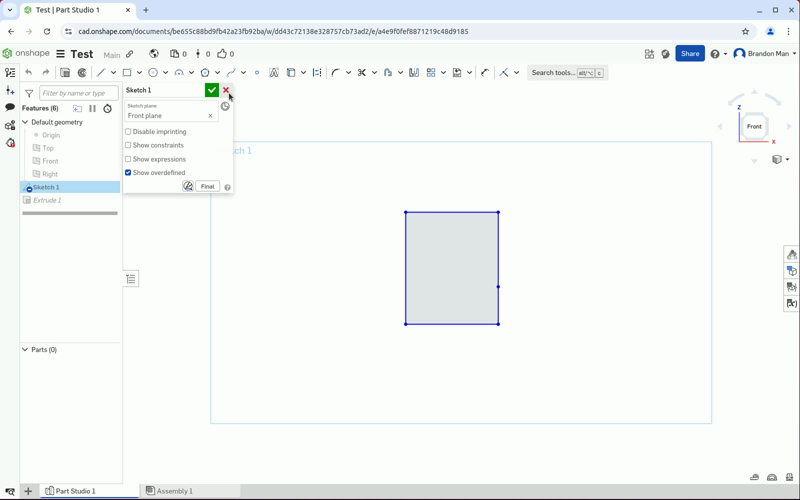
click(229, 92)
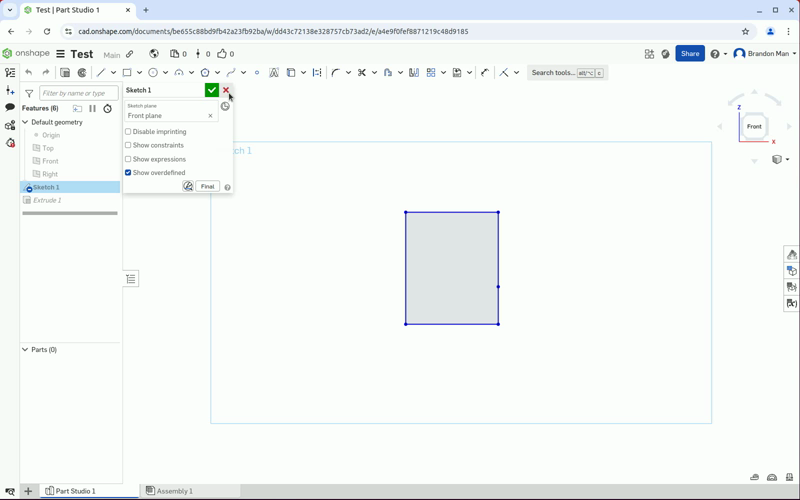
key(shift+s)
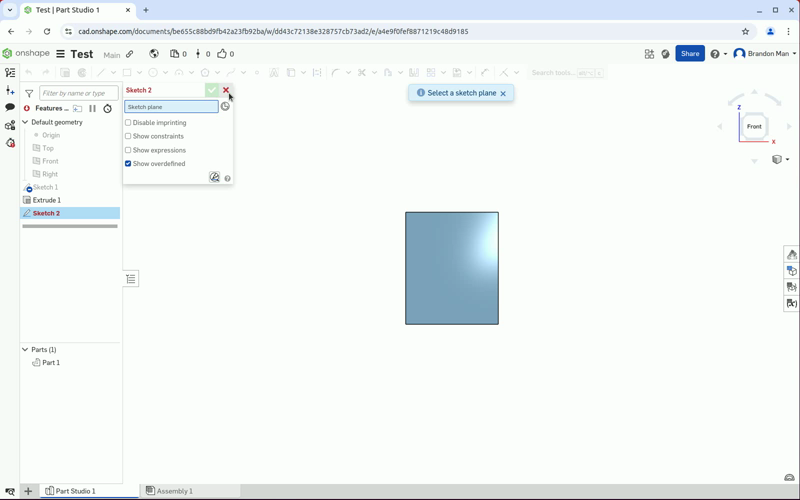
mouse_move(73, 163)
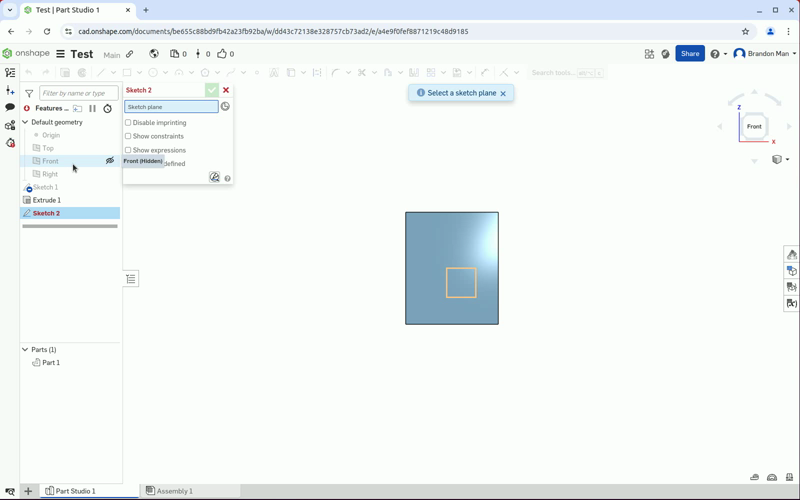
click(73, 163)
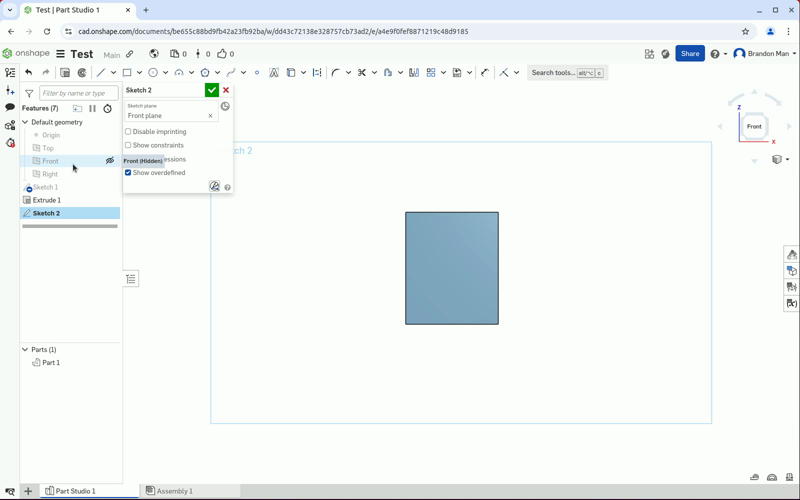
mouse_move(73, 352)
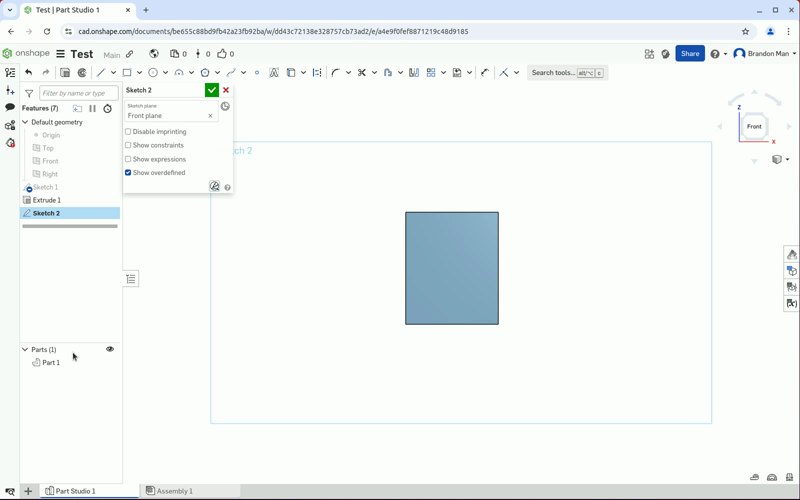
key(y)
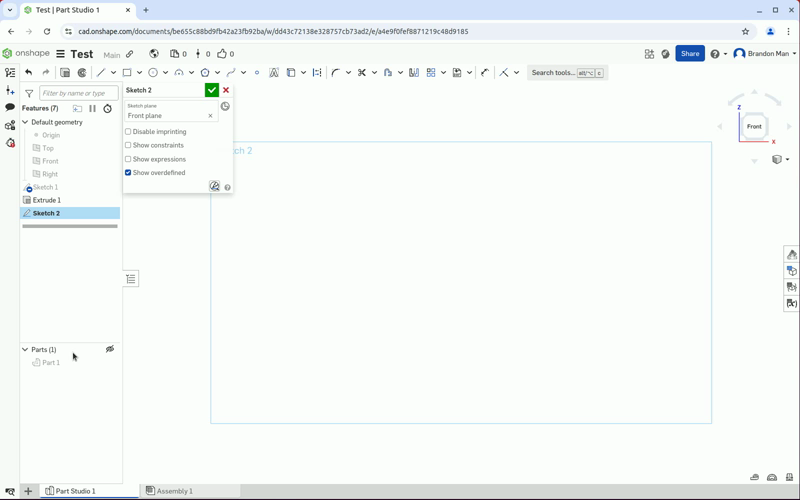
key(l)
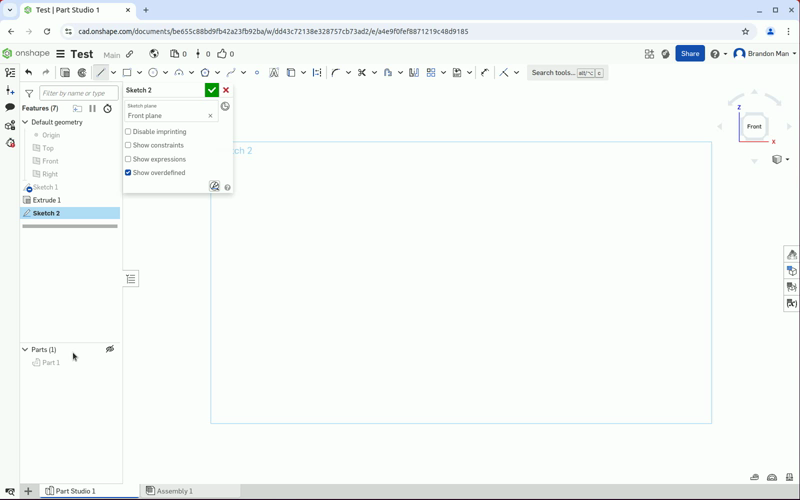
key_down(shift)
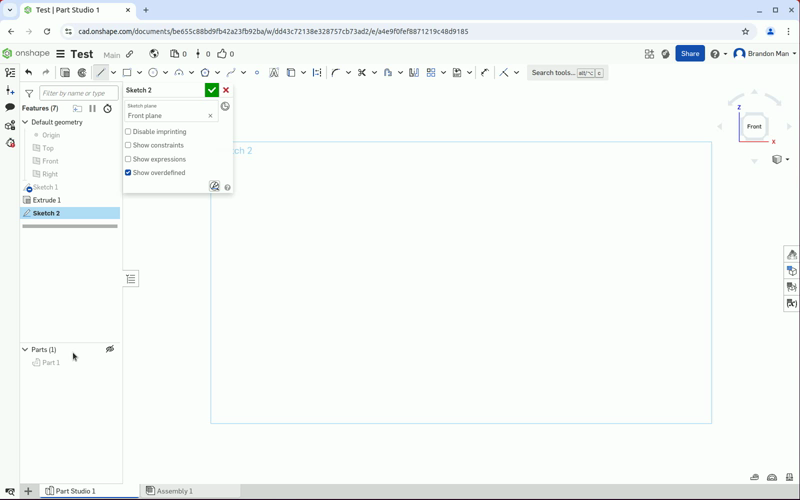
mouse_move(499, 286)
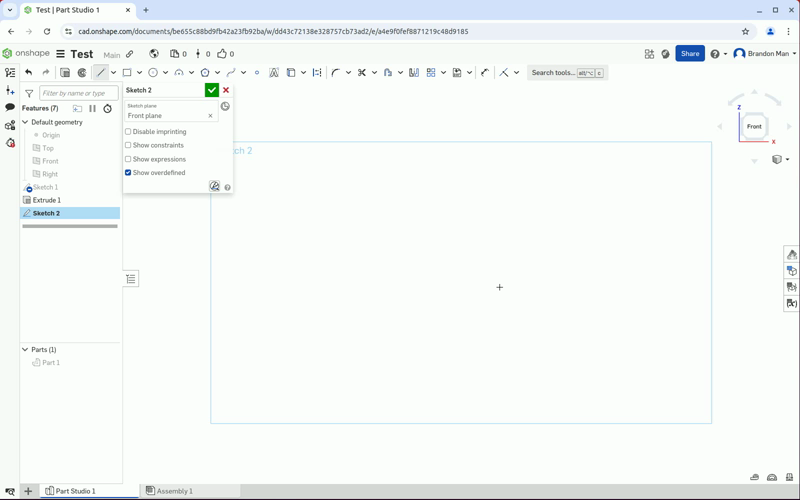
click(499, 286)
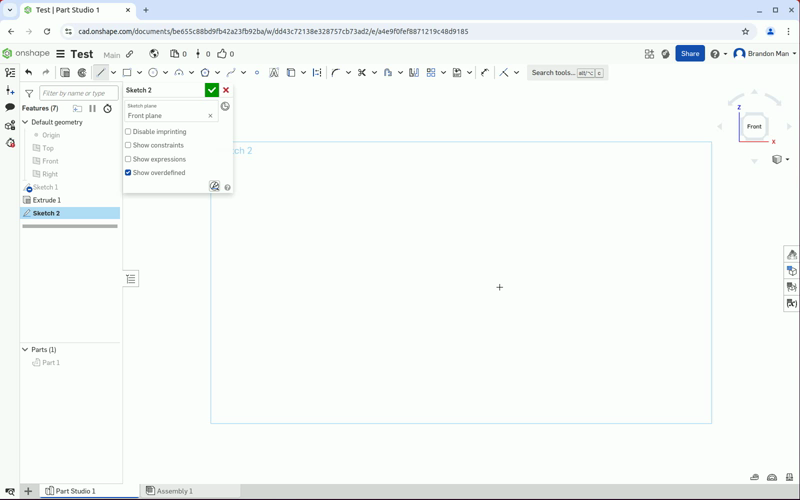
key_up(shift)
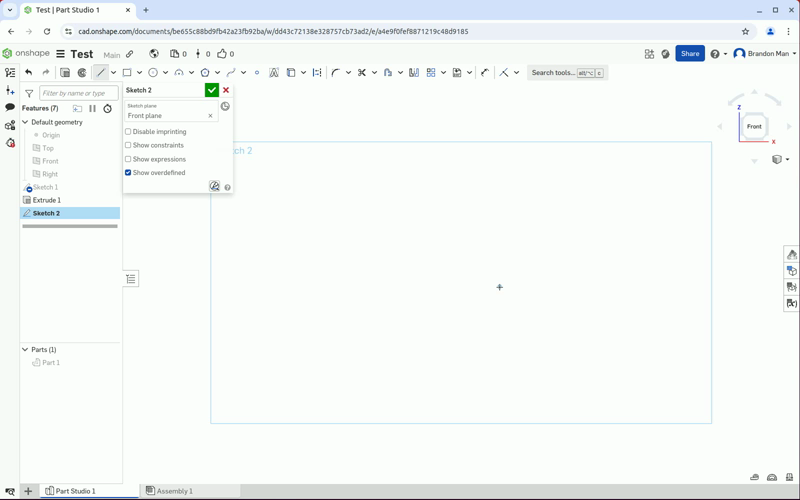
key_down(shift)
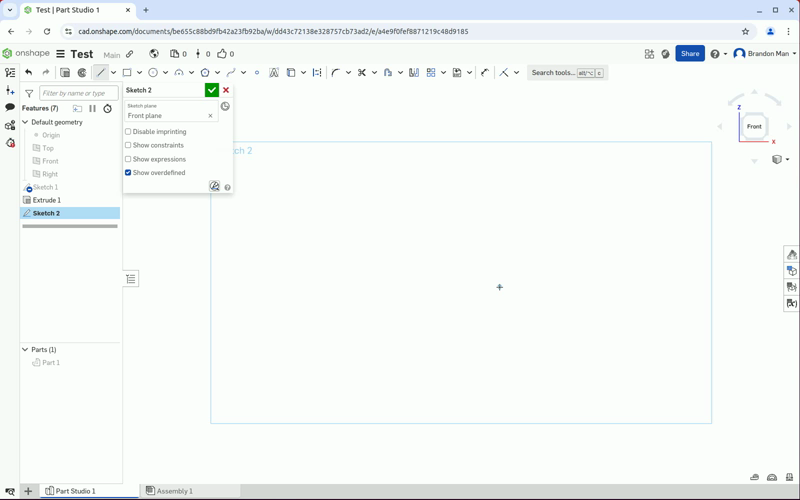
mouse_move(573, 286)
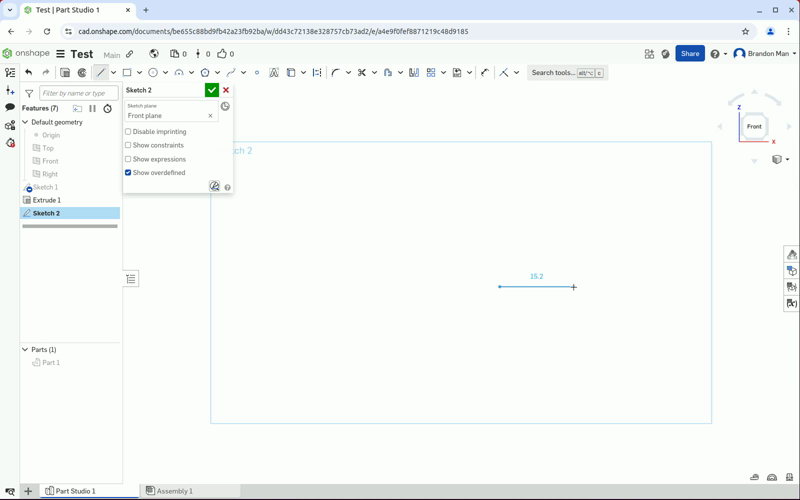
click(573, 286)
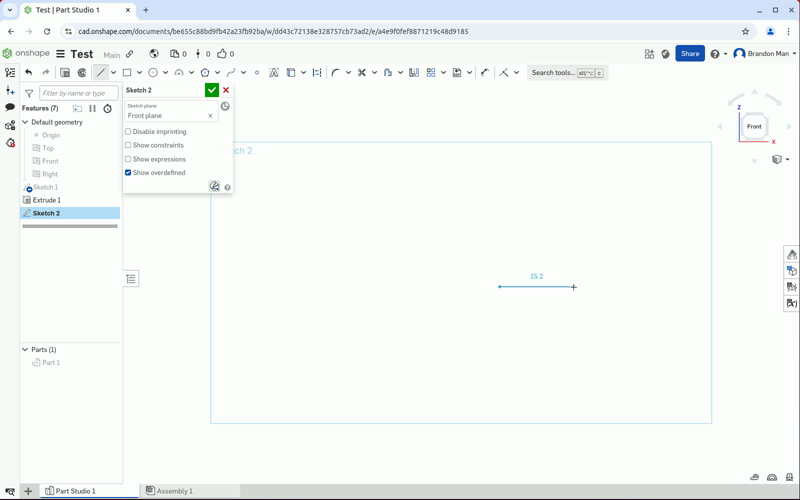
key_up(shift)
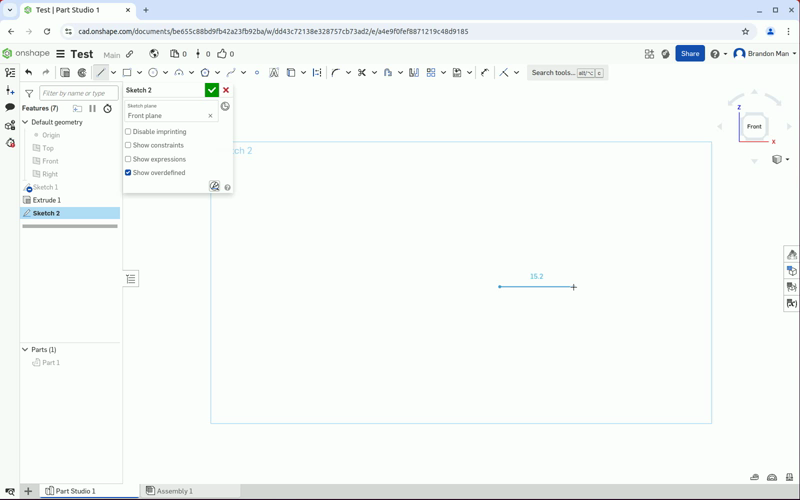
key_down(shift)
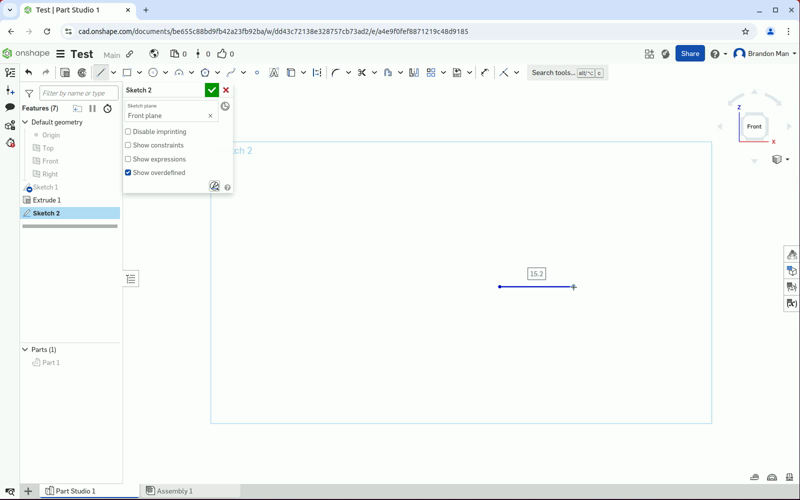
mouse_move(499, 212)
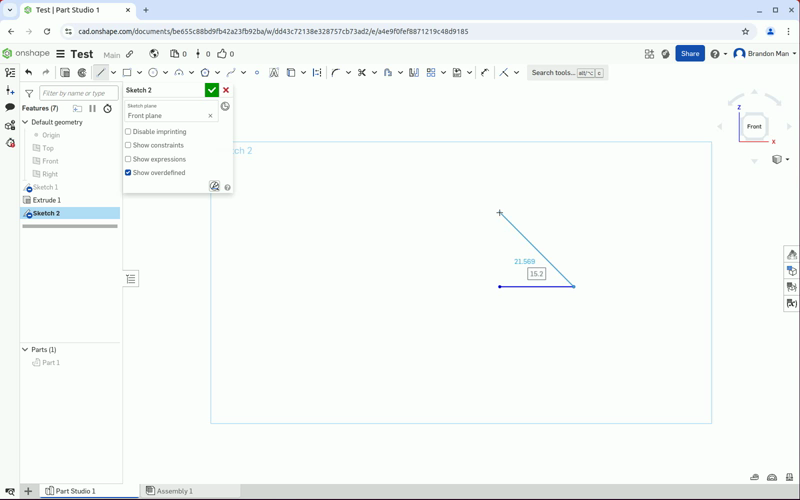
click(499, 212)
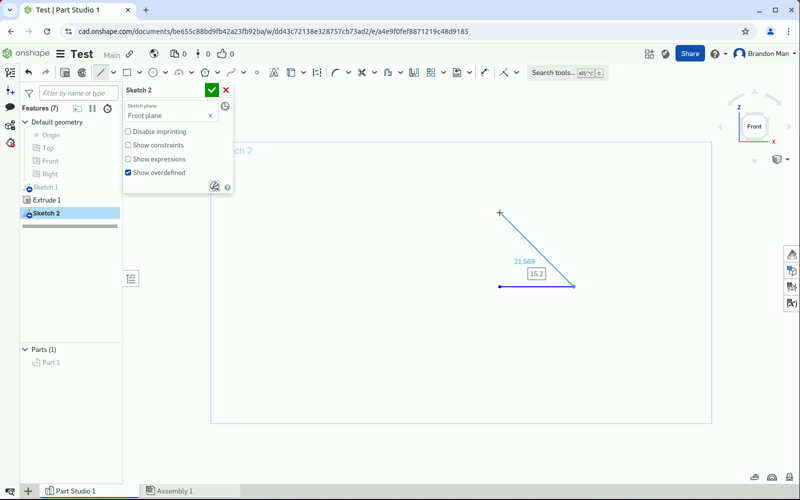
key_up(shift)
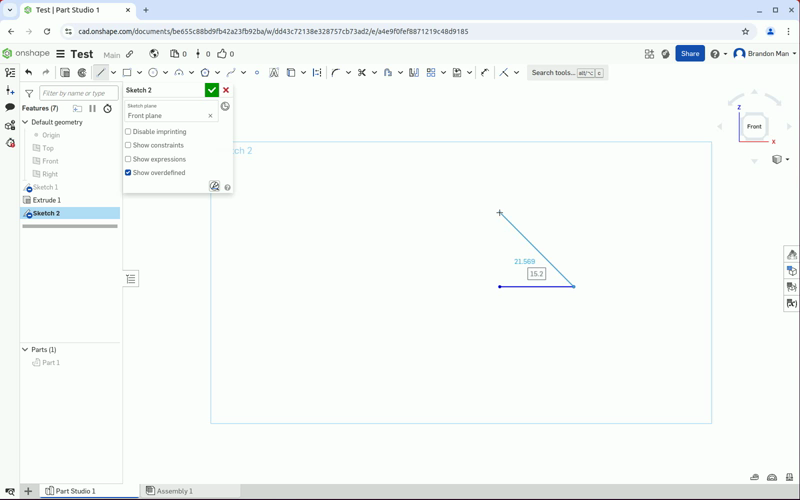
key_down(shift)
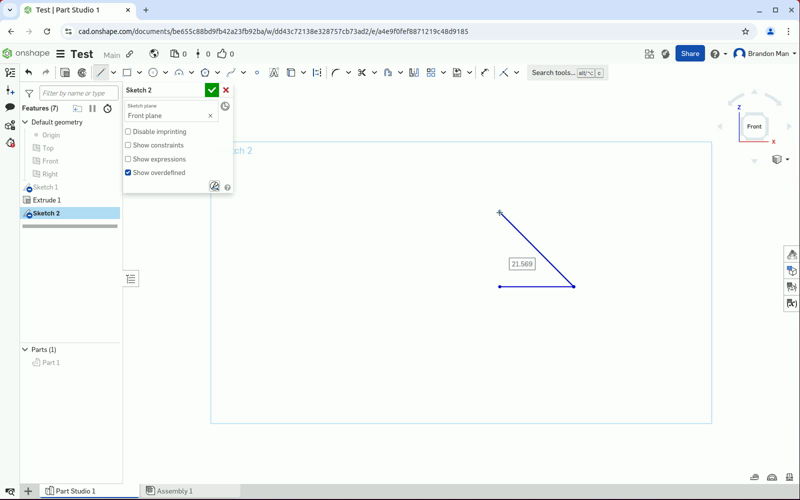
mouse_move(499, 286)
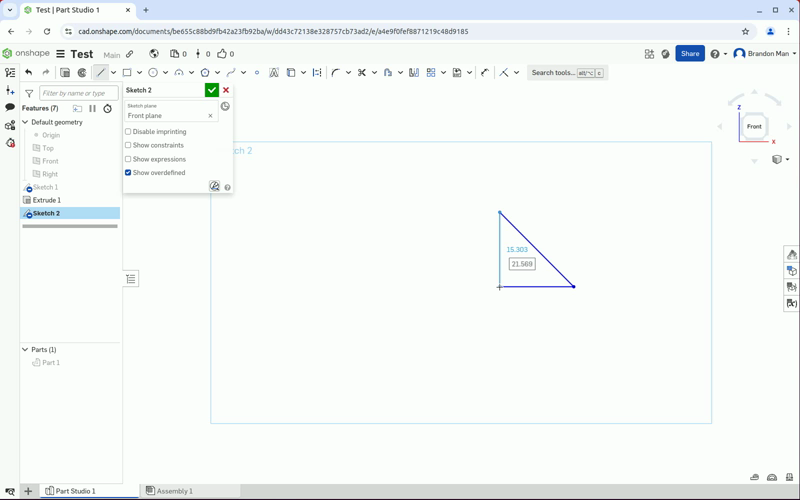
key_up(shift)
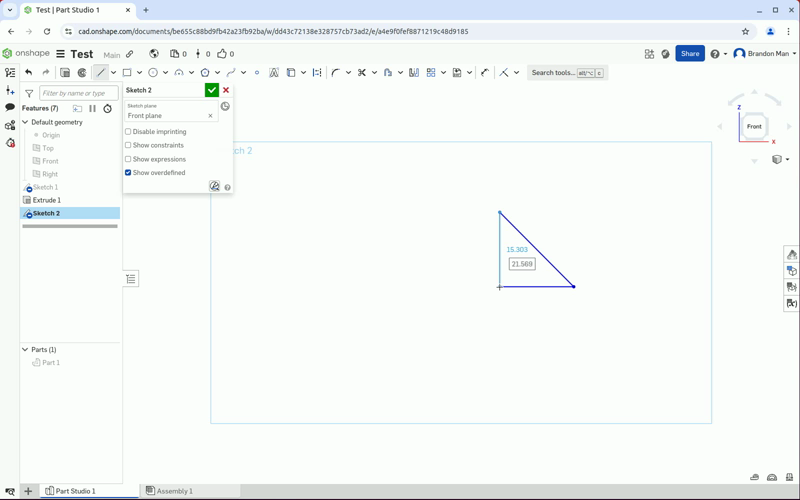
click(499, 286)
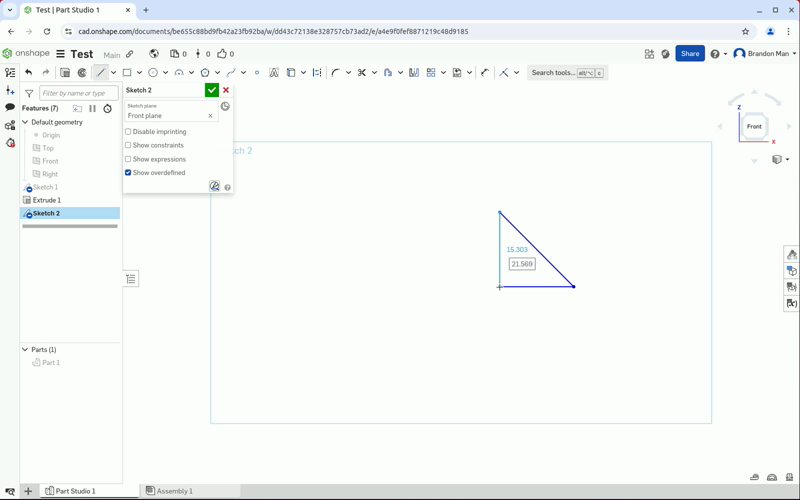
key(esc)
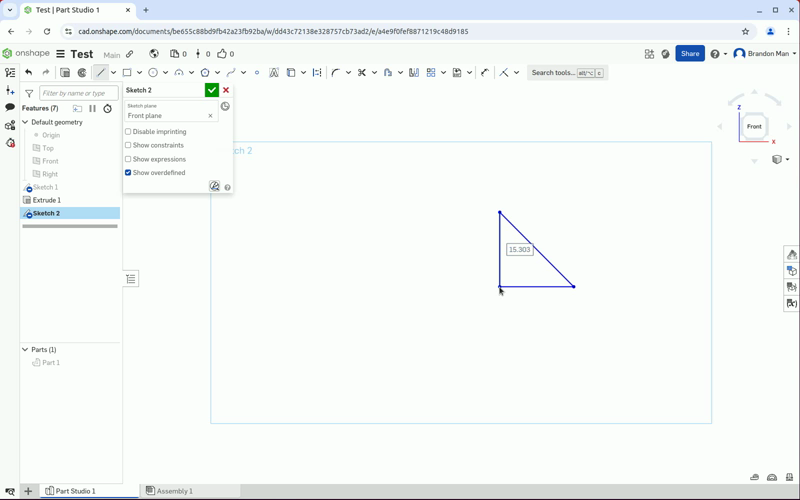
mouse_move(532, 281)
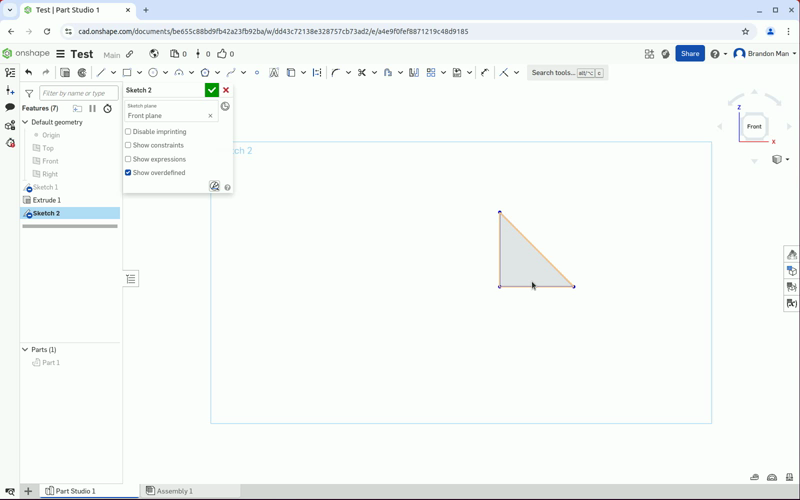
click(532, 281)
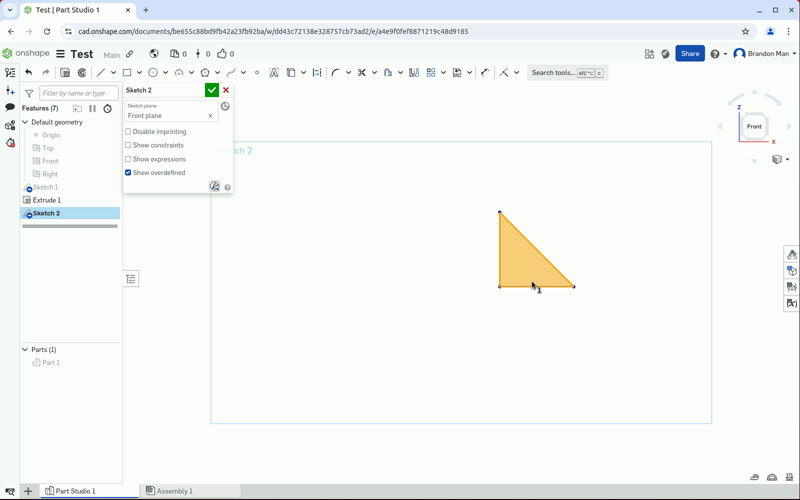
mouse_move(73, 352)
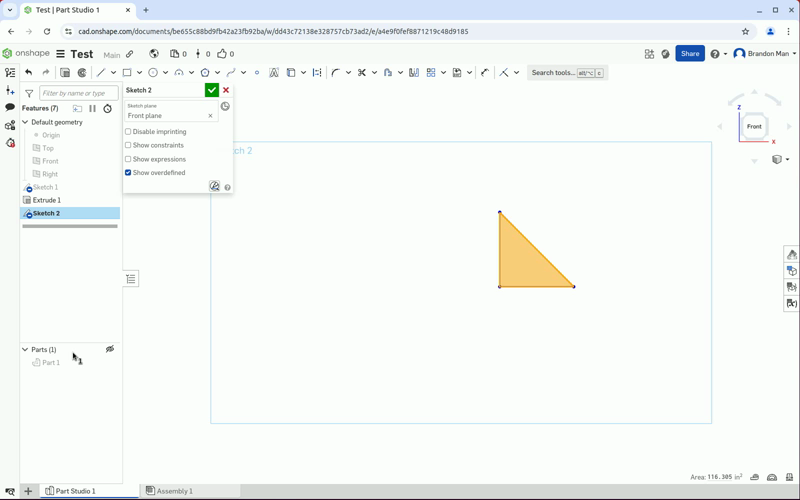
key(shift+y)
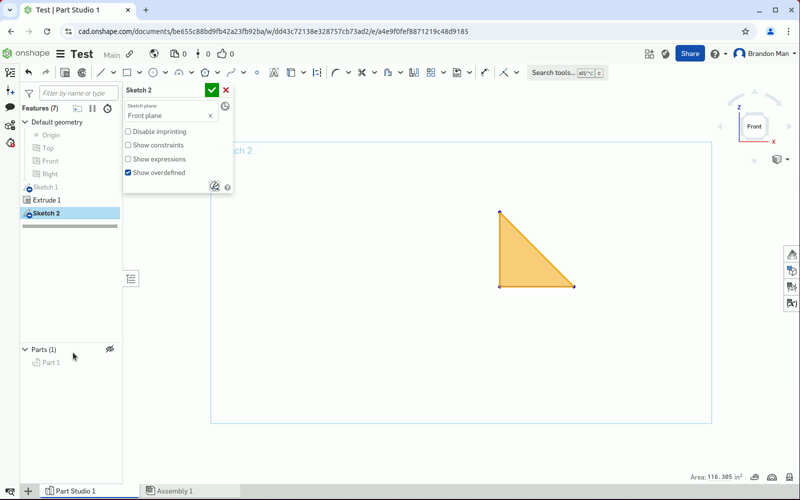
key(shift+e)
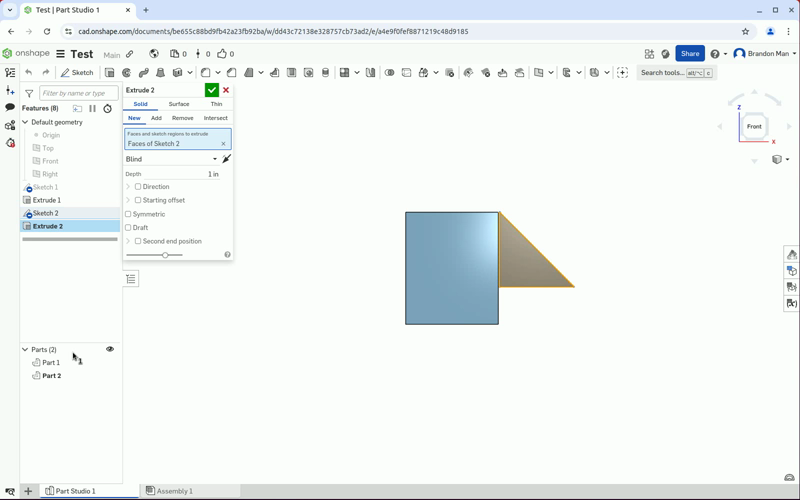
mouse_move(143, 106)
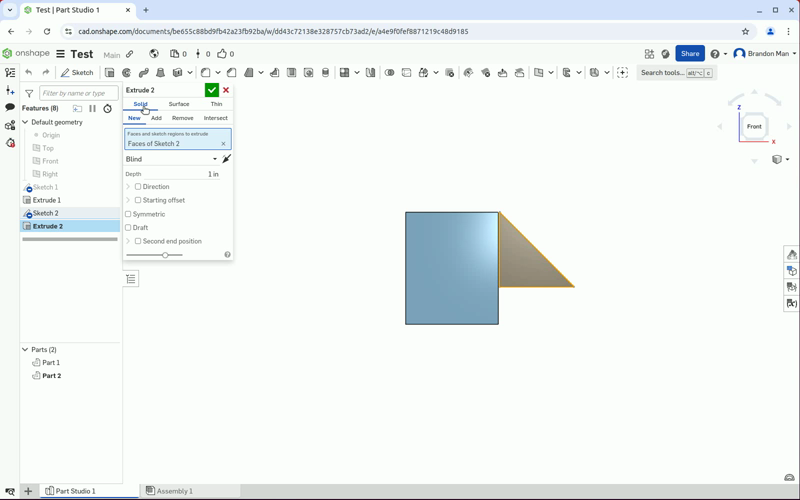
click(143, 106)
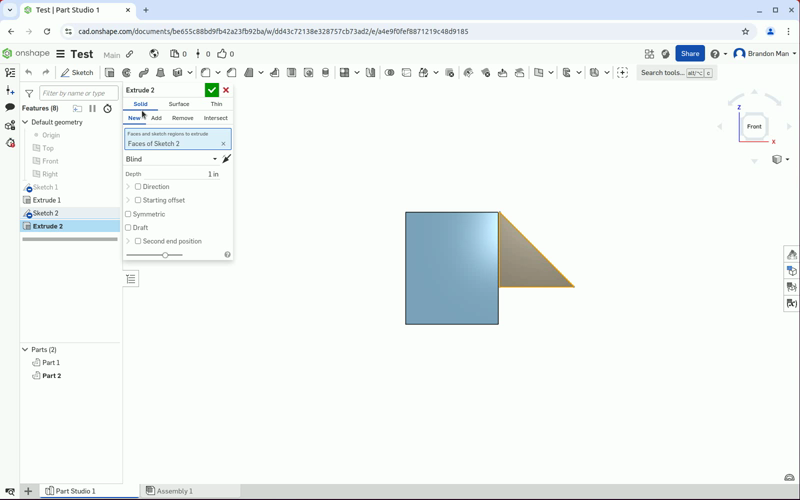
mouse_move(137, 120)
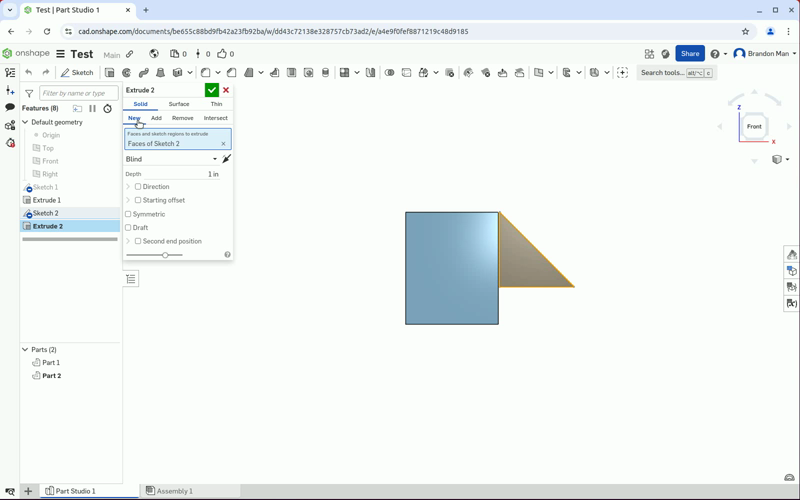
click(137, 120)
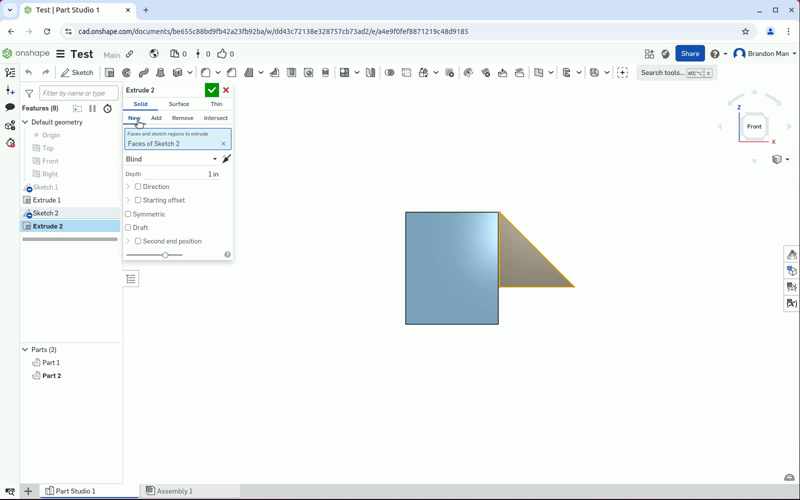
key(tab, 4)
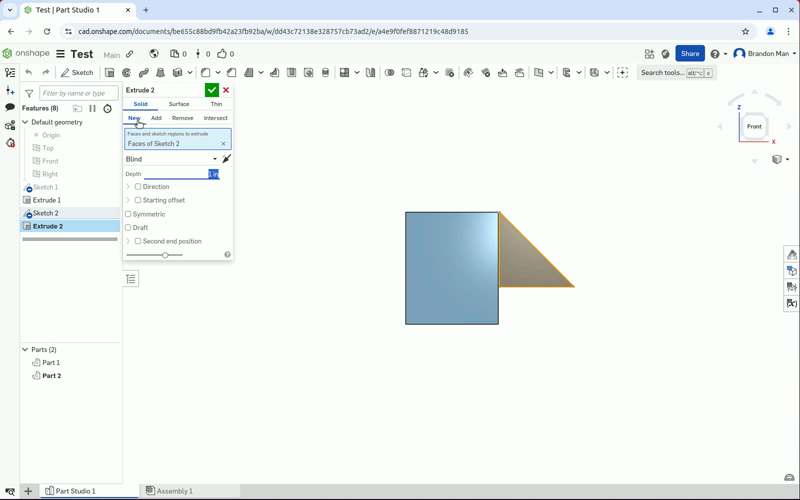
text(15.165)
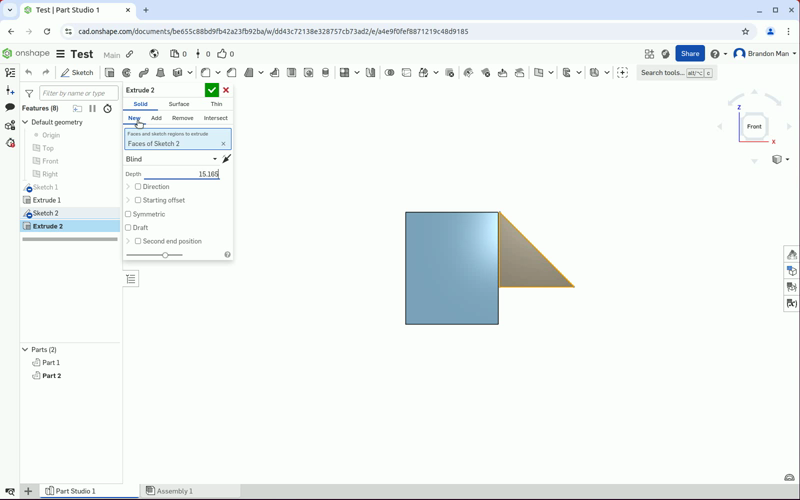
key(enter)
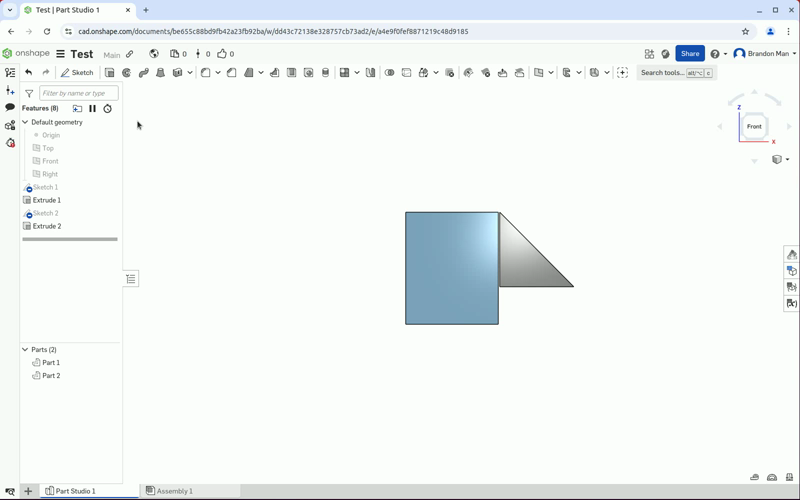
key(shift+h)
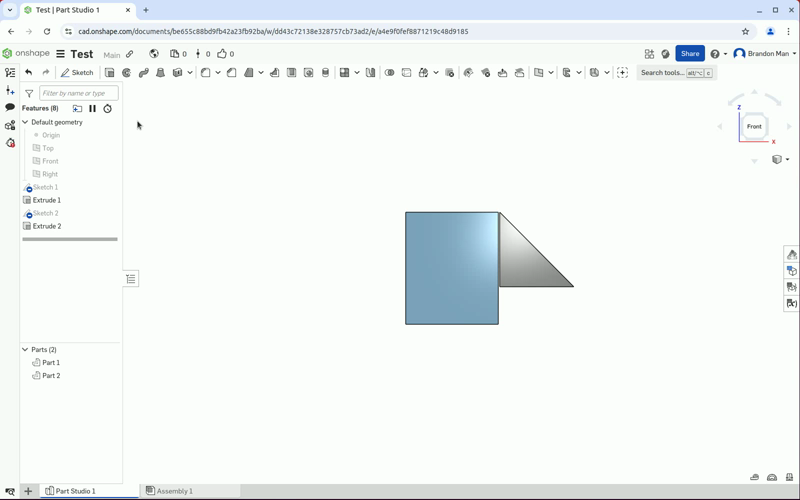
key(shift+h)
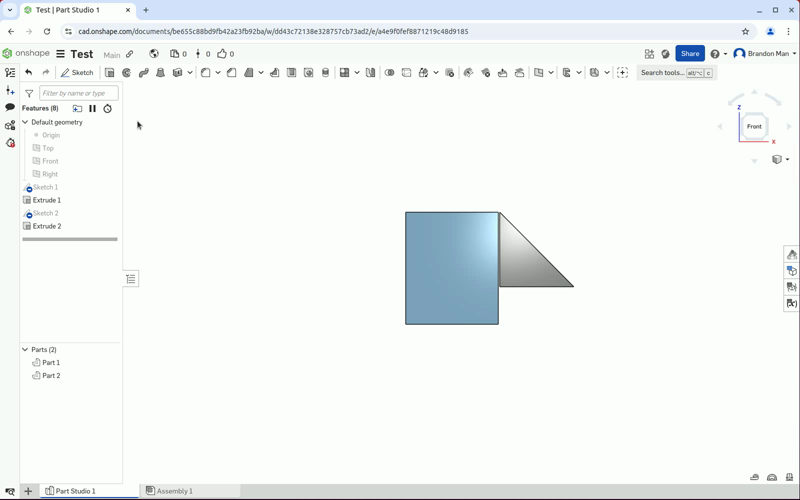
mouse_move(73, 189)
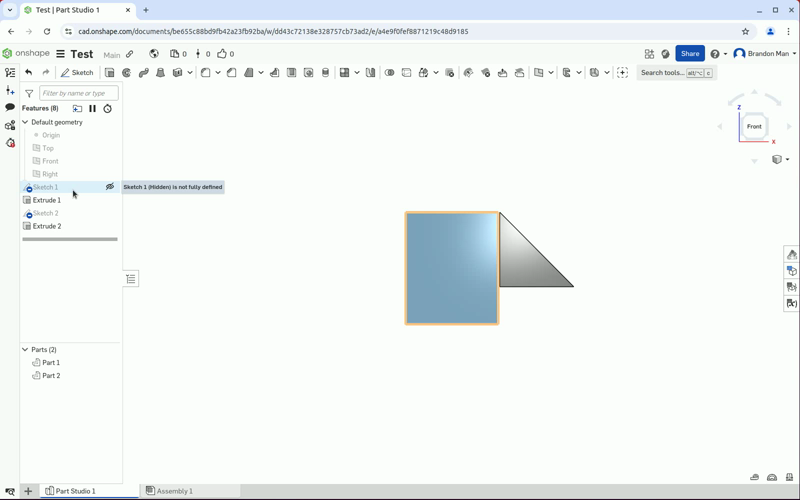
click(73, 189)
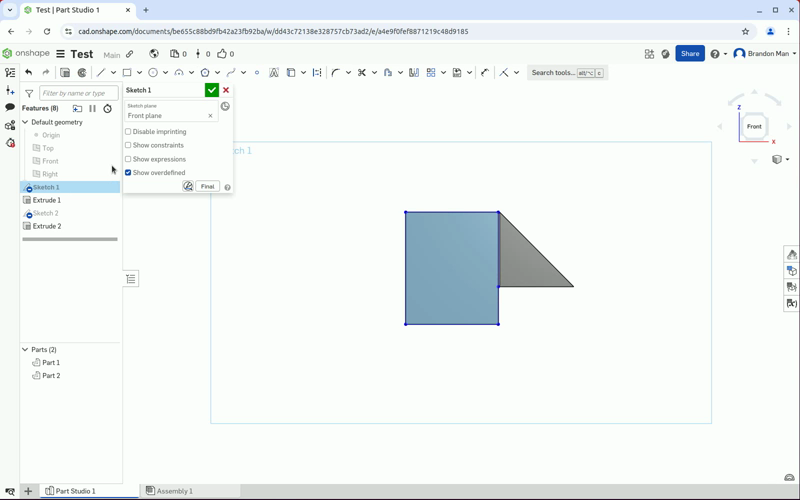
mouse_move(229, 92)
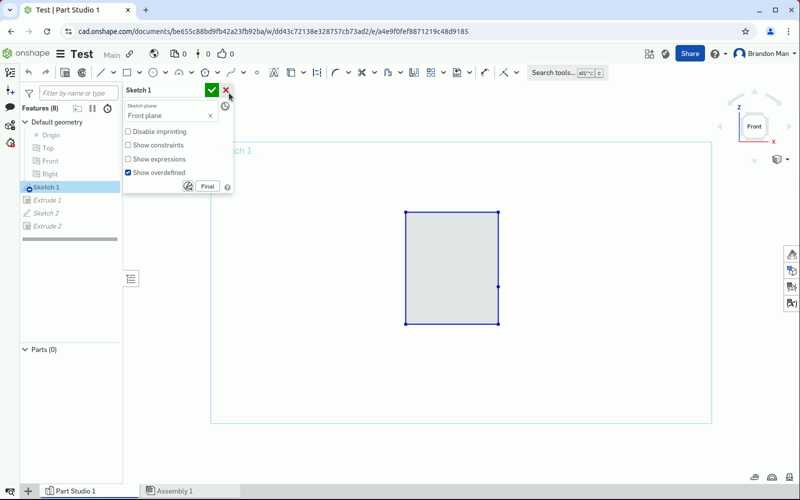
click(229, 92)
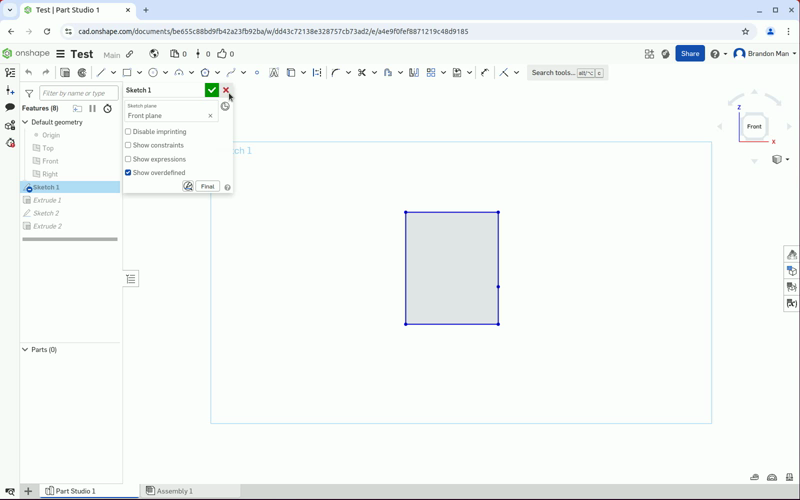
key(shift+s)
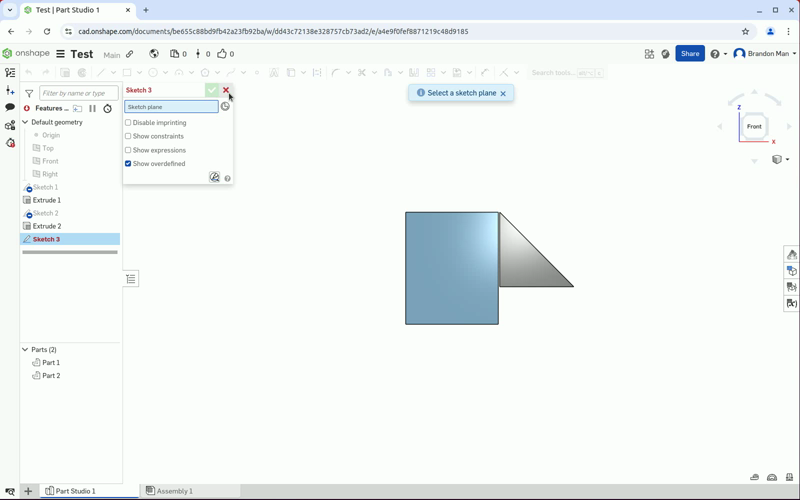
mouse_move(73, 163)
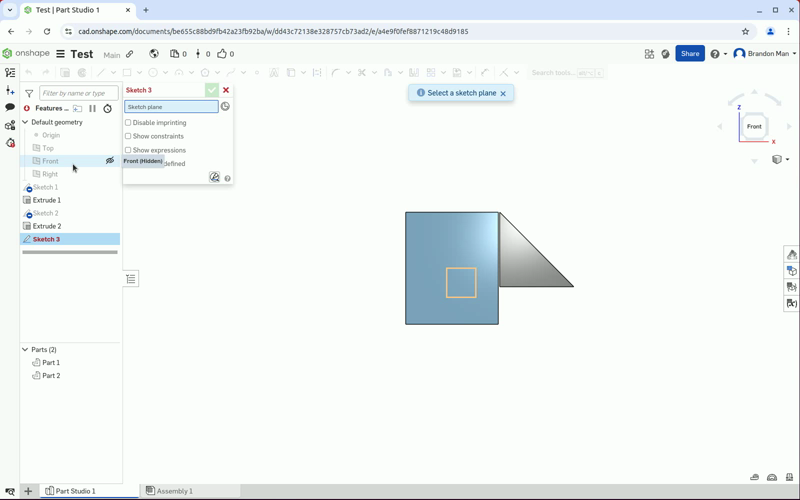
click(73, 163)
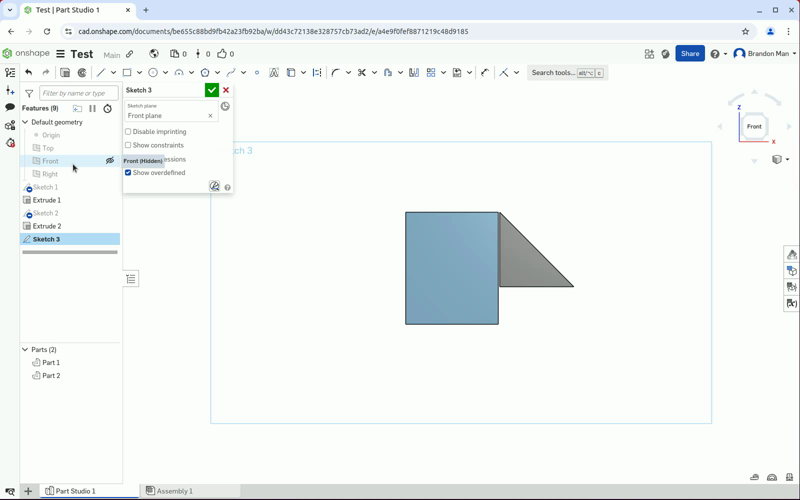
mouse_move(73, 352)
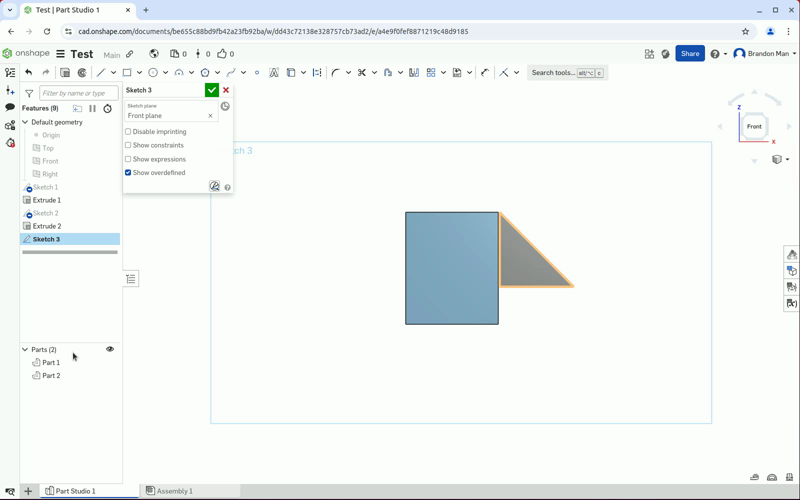
key(y)
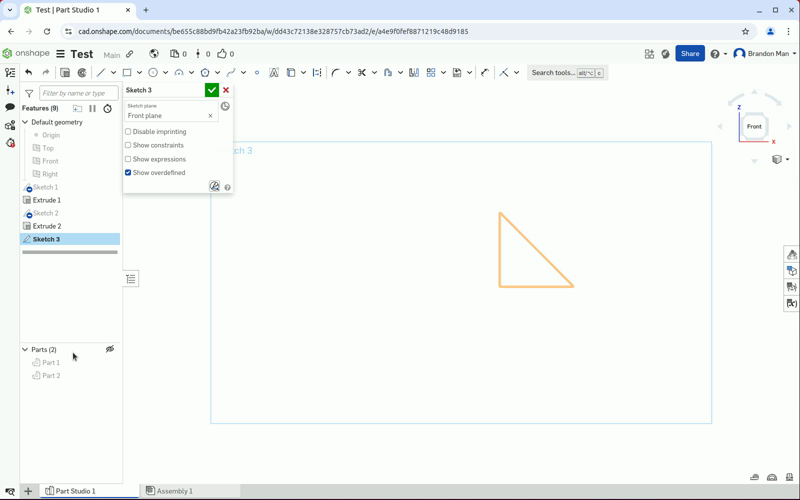
key(l)
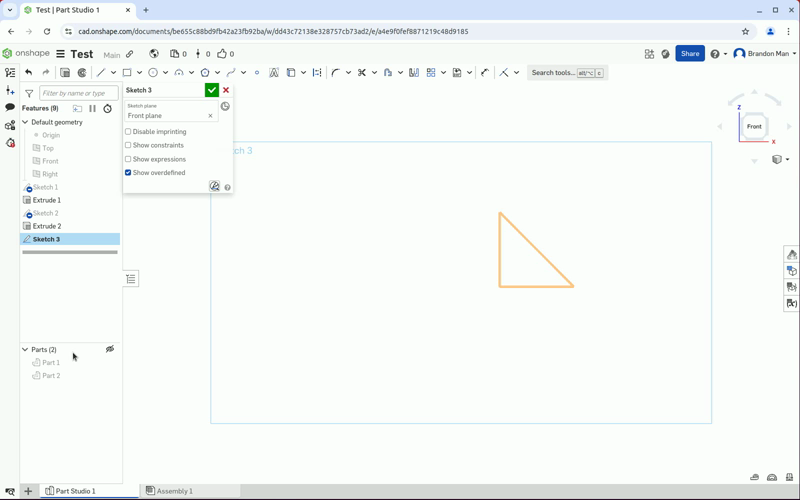
key_down(shift)
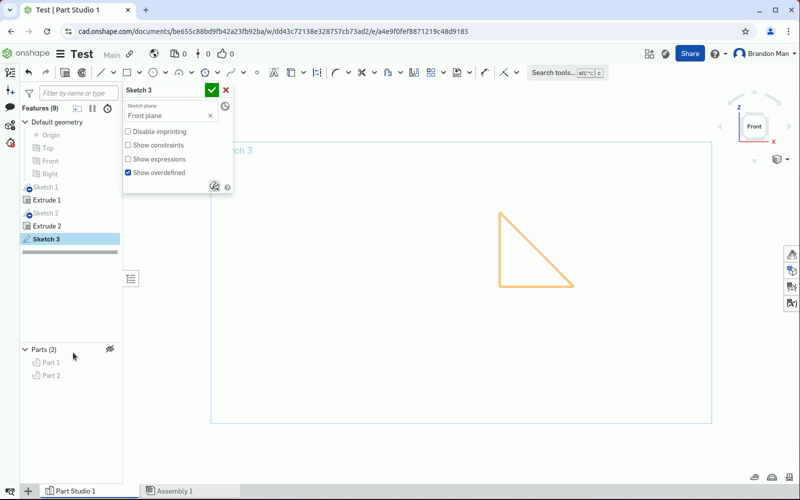
mouse_move(499, 324)
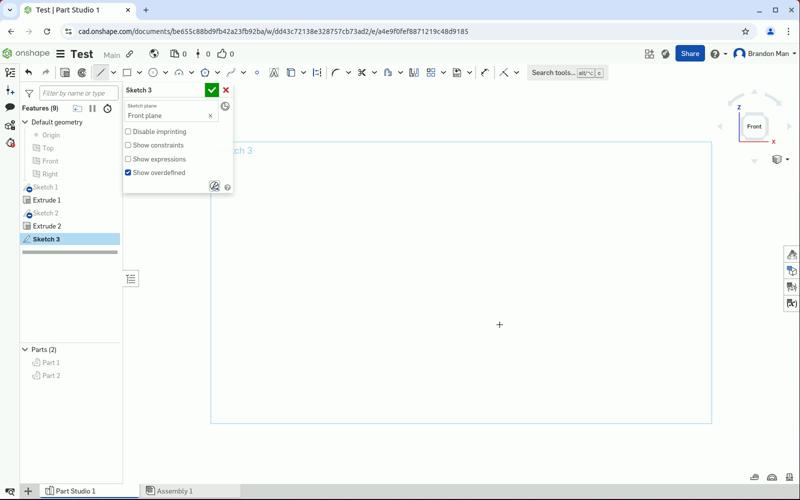
click(499, 324)
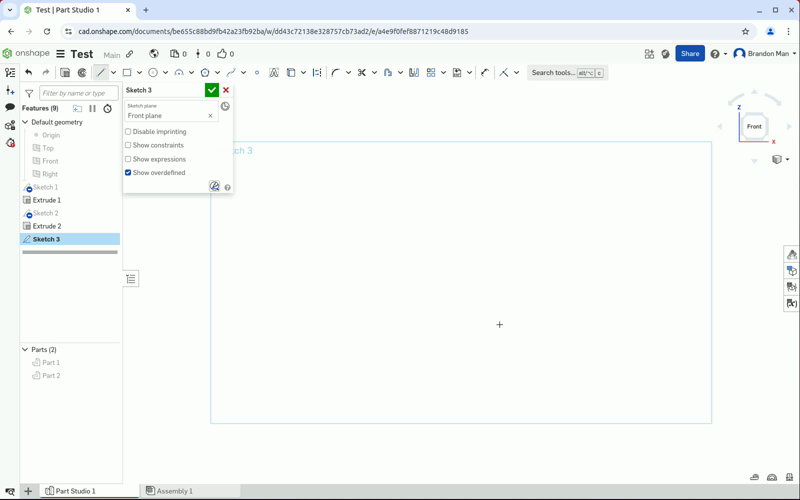
key_up(shift)
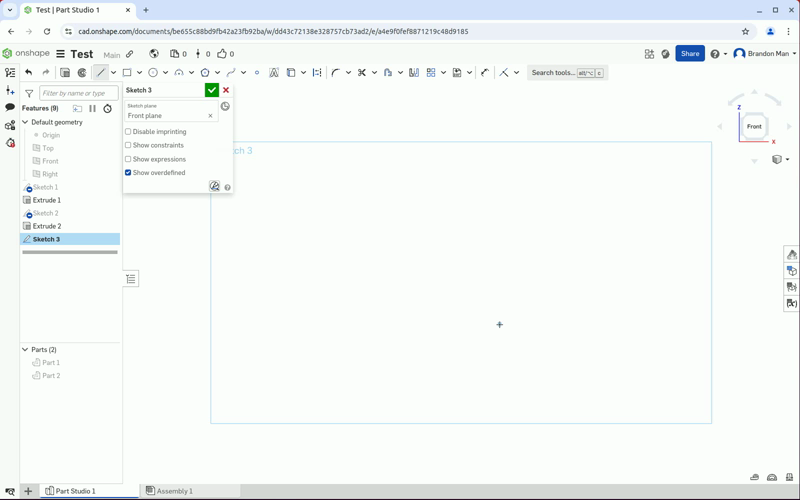
key_down(shift)
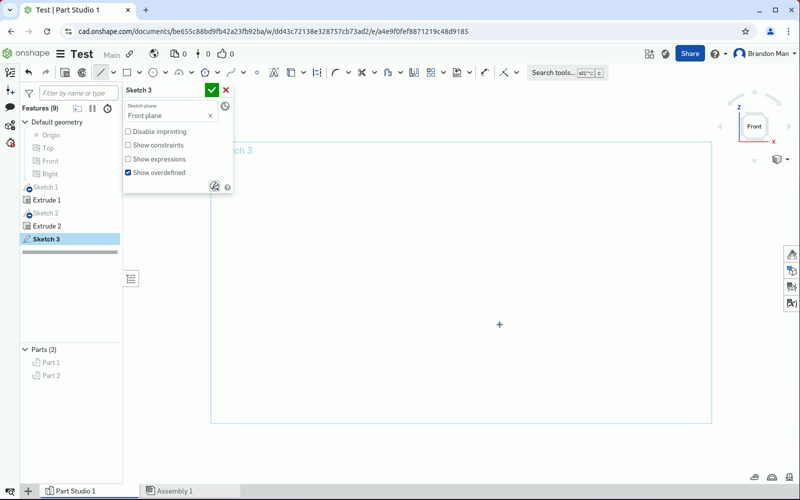
mouse_move(573, 324)
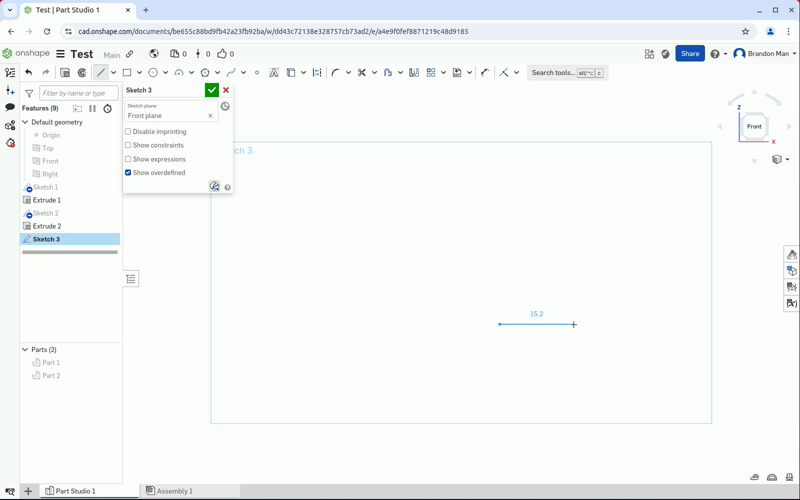
click(573, 324)
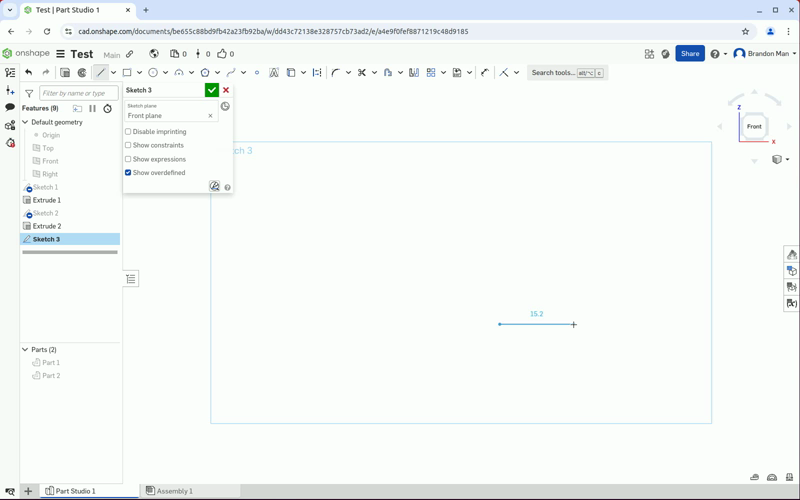
key_up(shift)
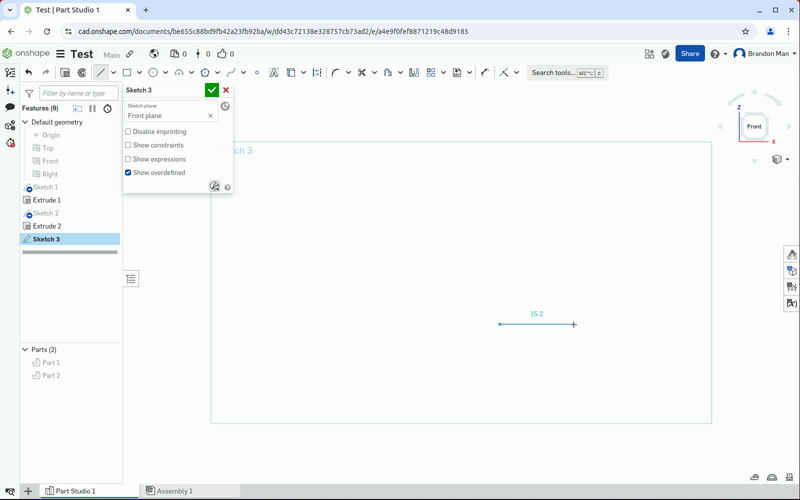
key_down(shift)
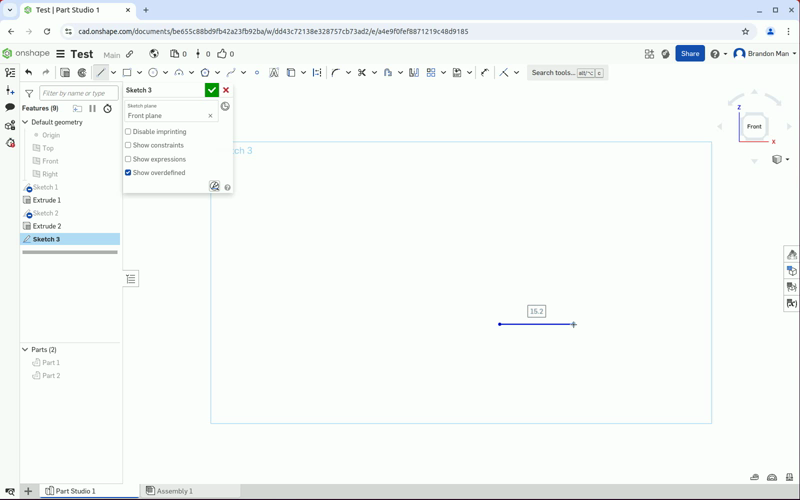
mouse_move(589, 324)
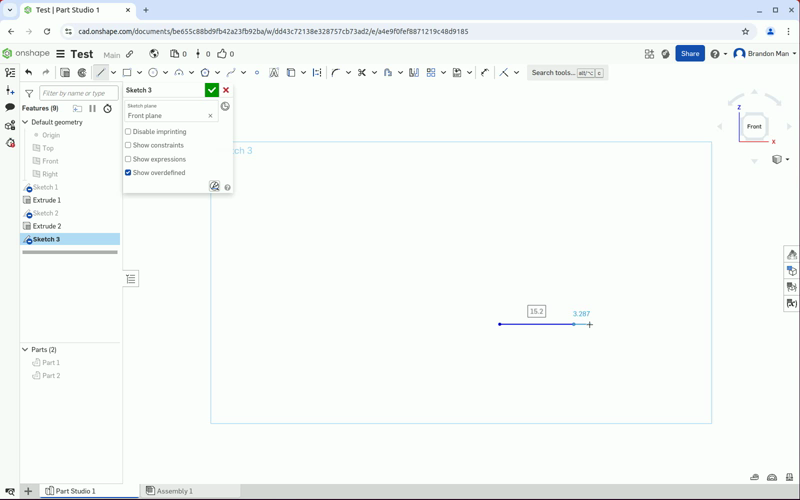
mouse_move(573, 286)
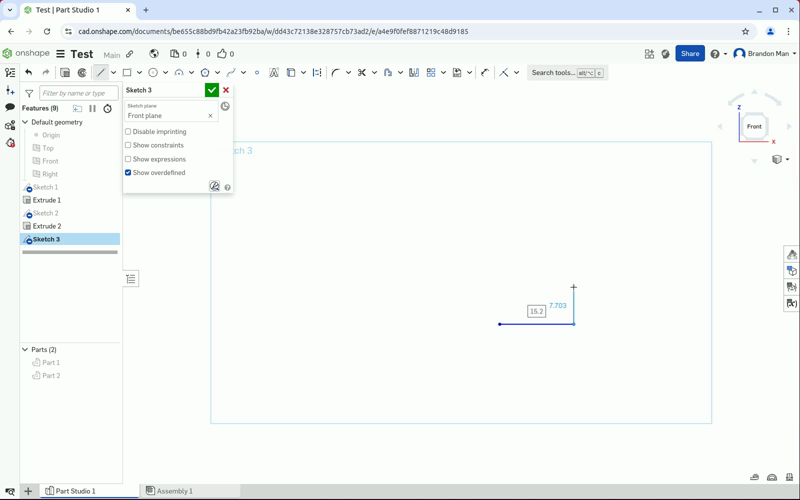
click(573, 286)
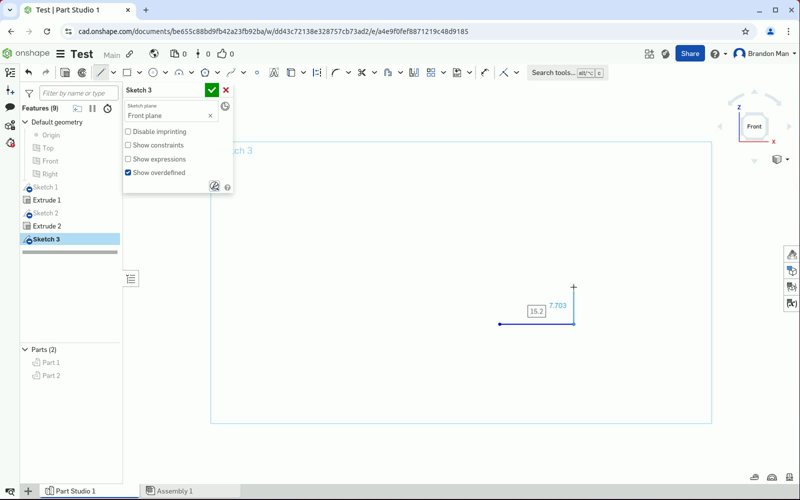
key_up(shift)
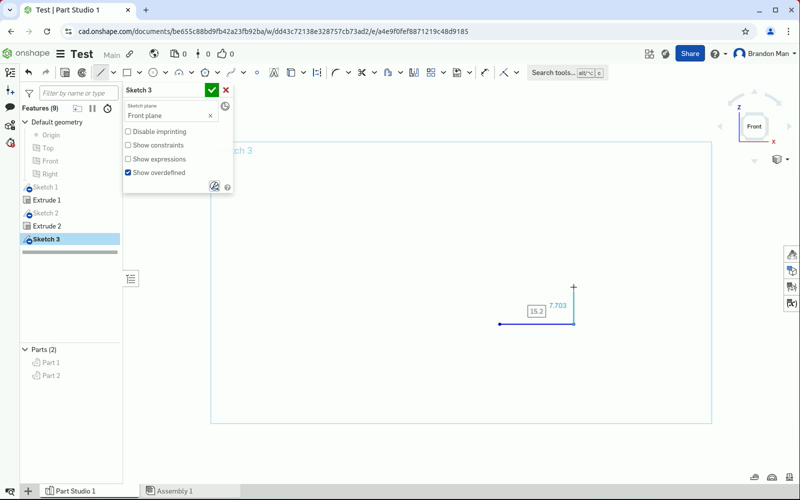
key_down(shift)
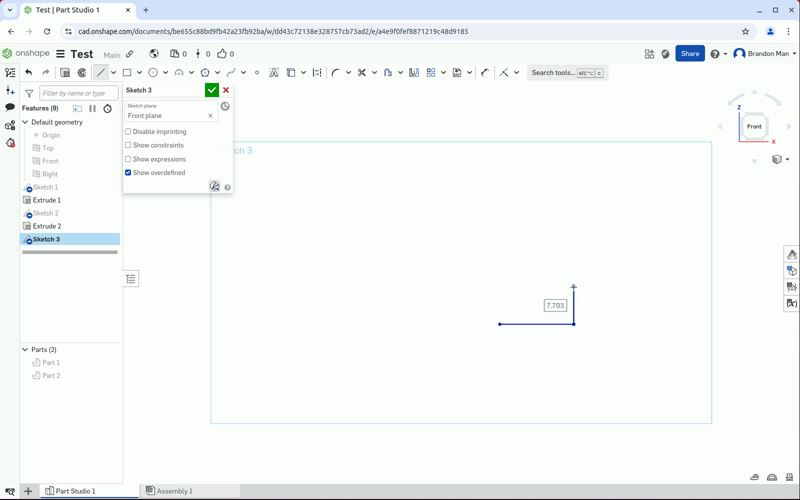
mouse_move(499, 286)
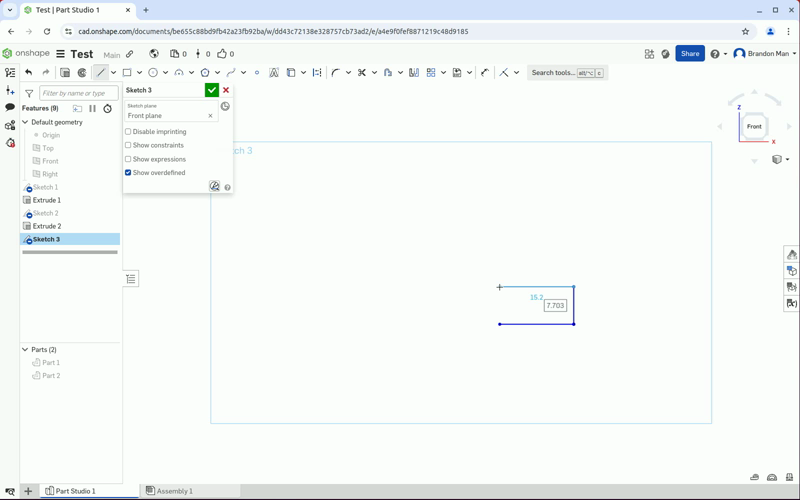
click(499, 286)
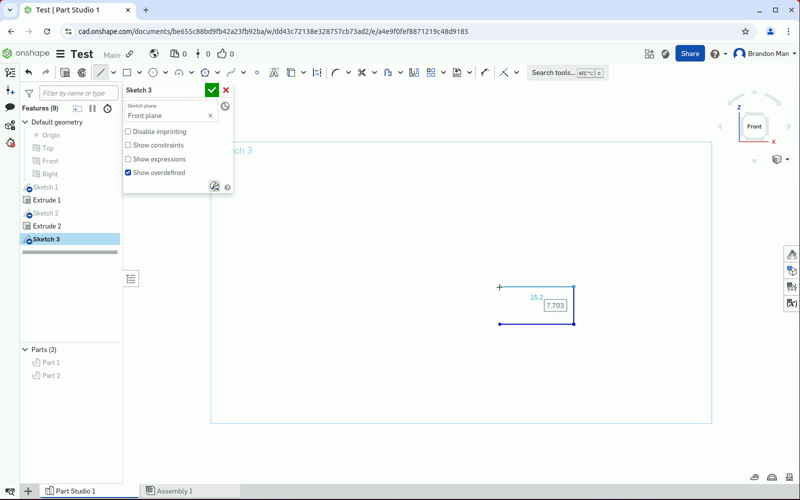
key_up(shift)
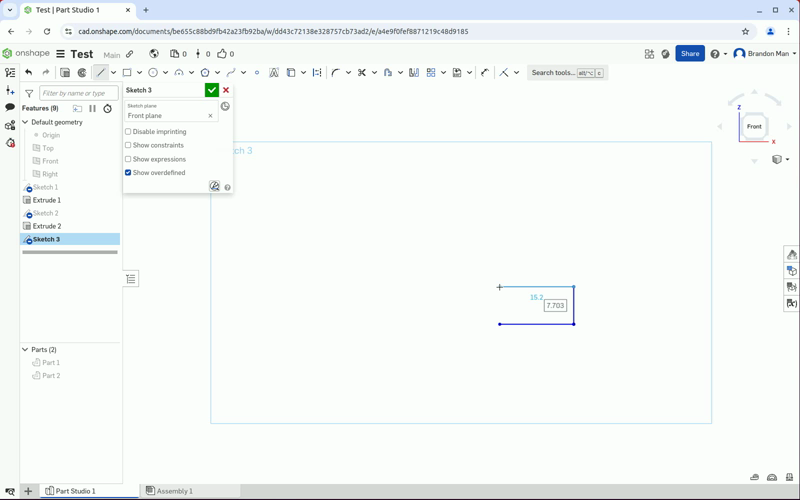
mouse_move(529, 286)
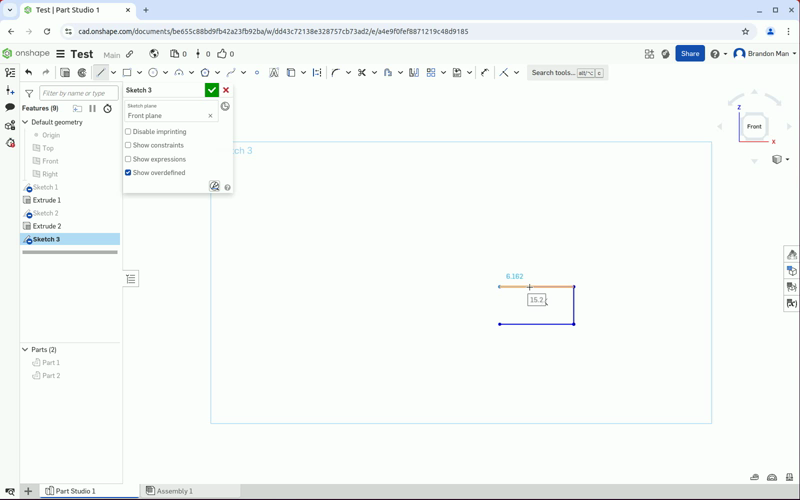
key_down(shift)
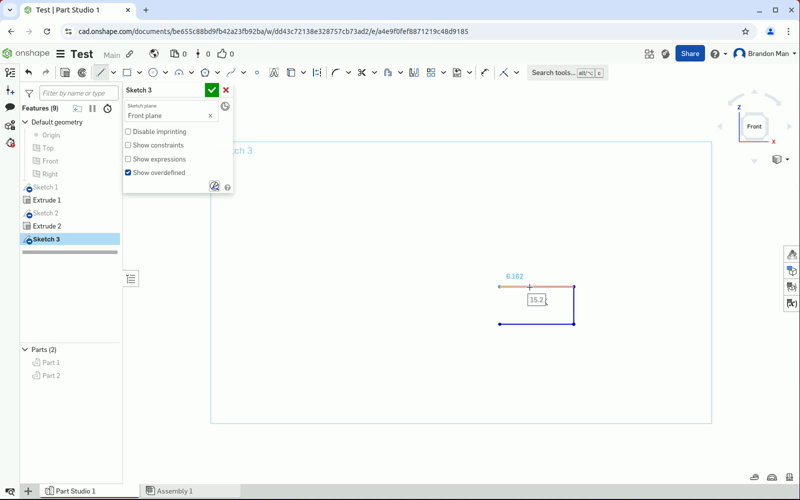
mouse_move(499, 324)
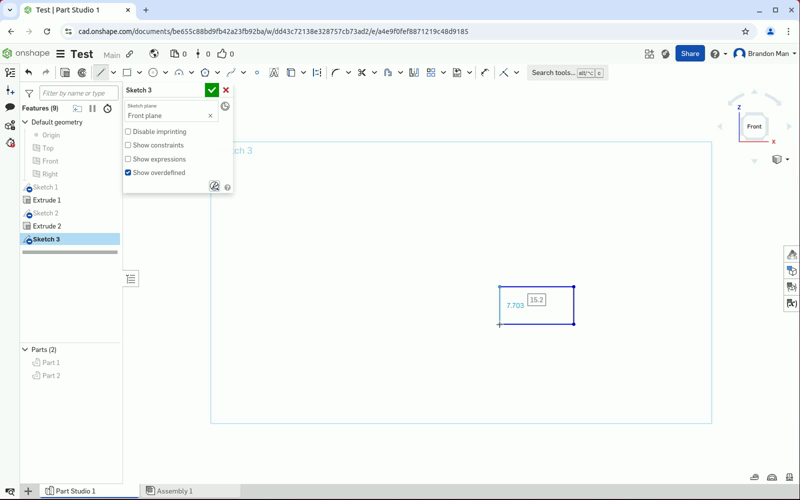
key_up(shift)
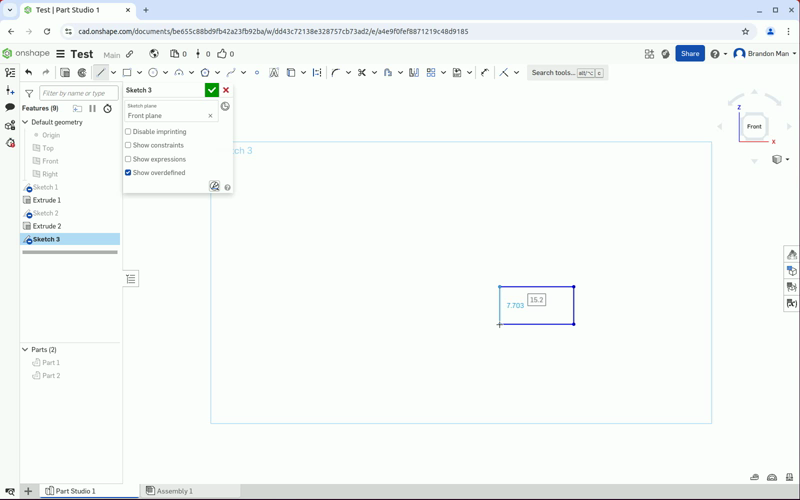
click(499, 324)
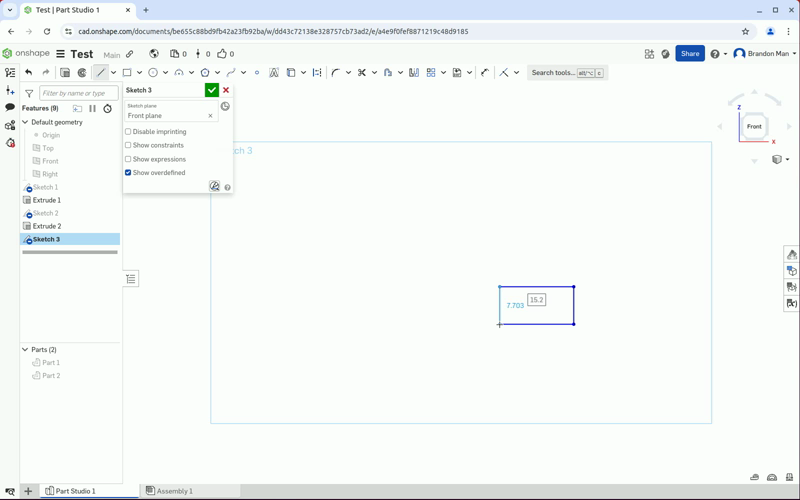
key(esc)
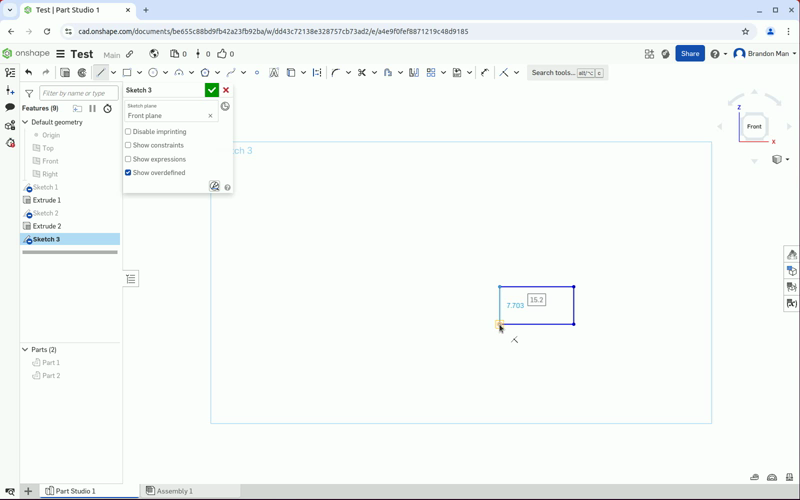
mouse_move(510, 308)
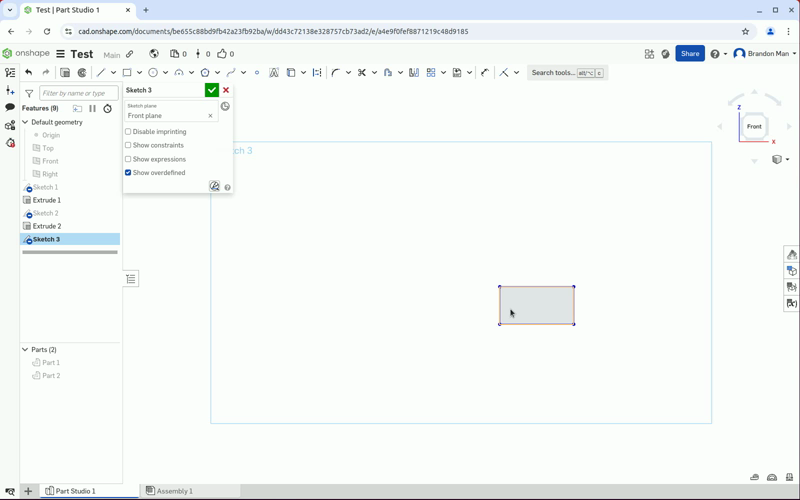
click(510, 308)
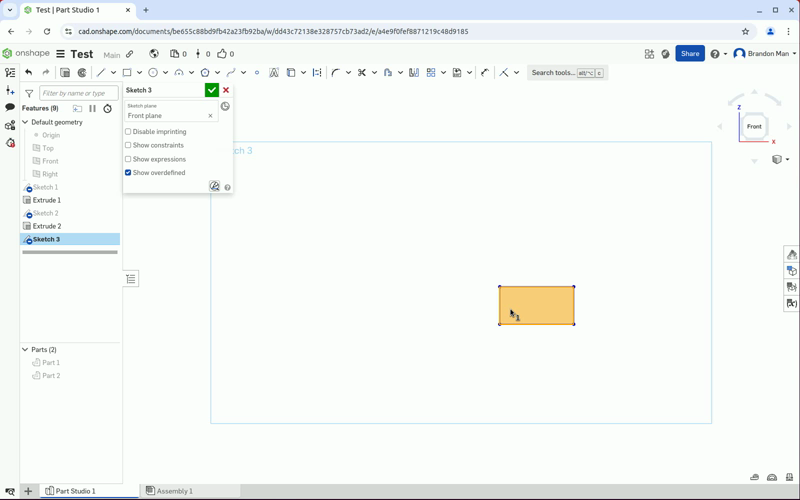
mouse_move(73, 352)
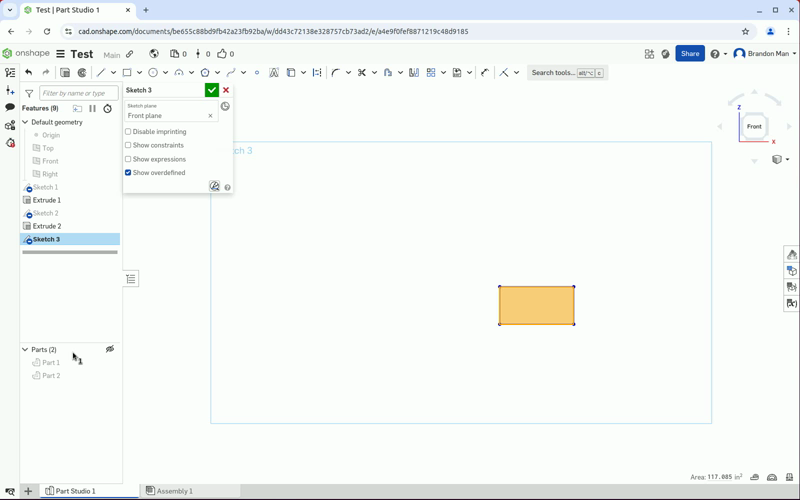
key(shift+y)
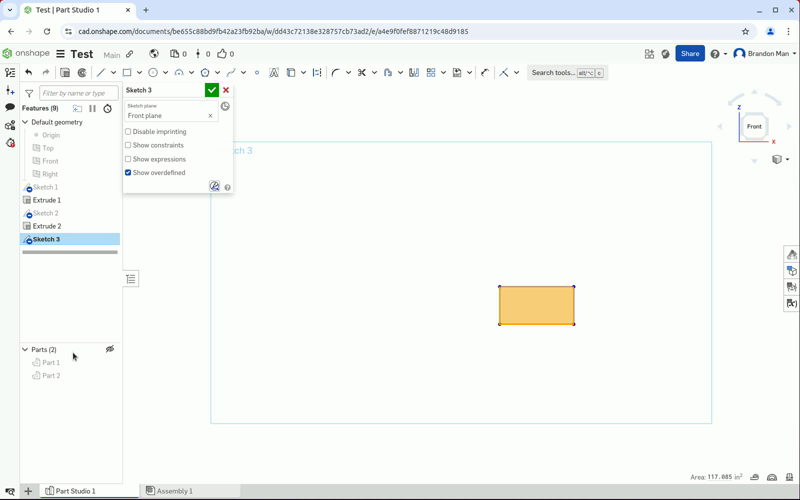
key(shift+e)
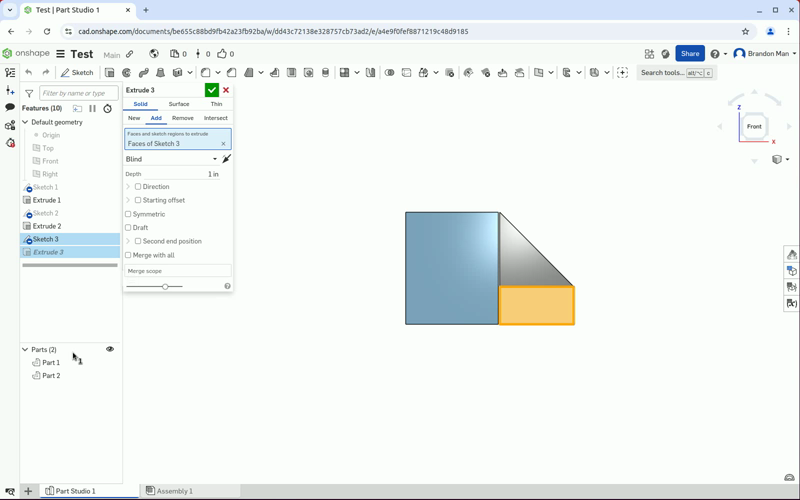
mouse_move(143, 106)
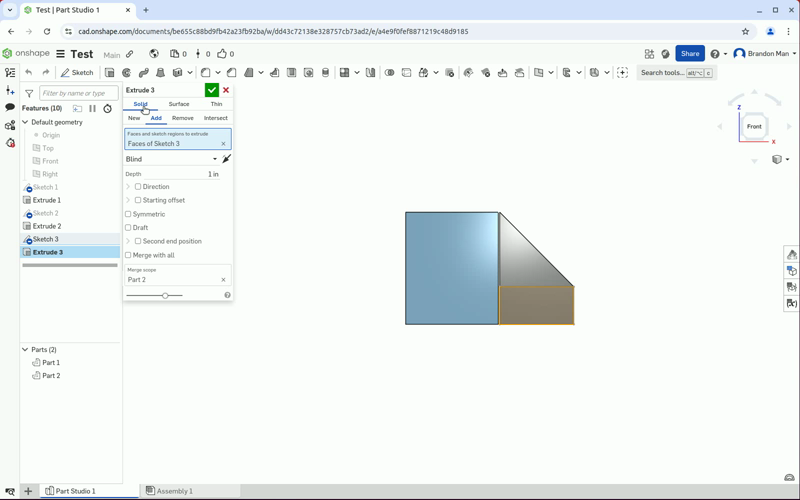
click(143, 106)
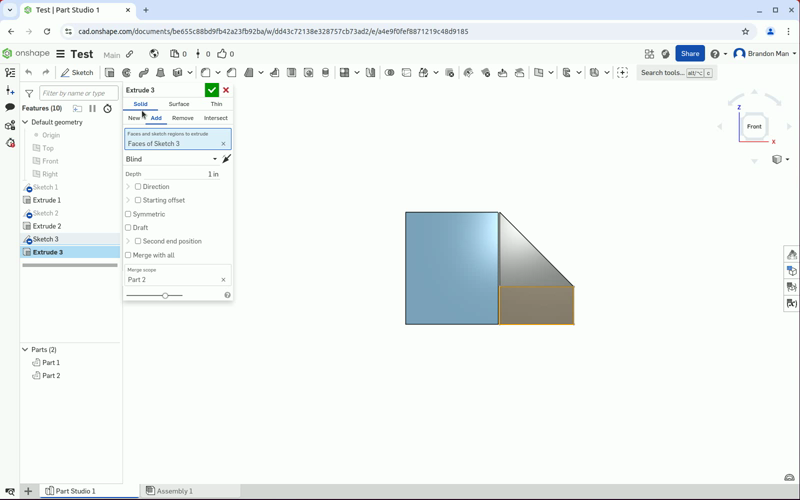
mouse_move(137, 120)
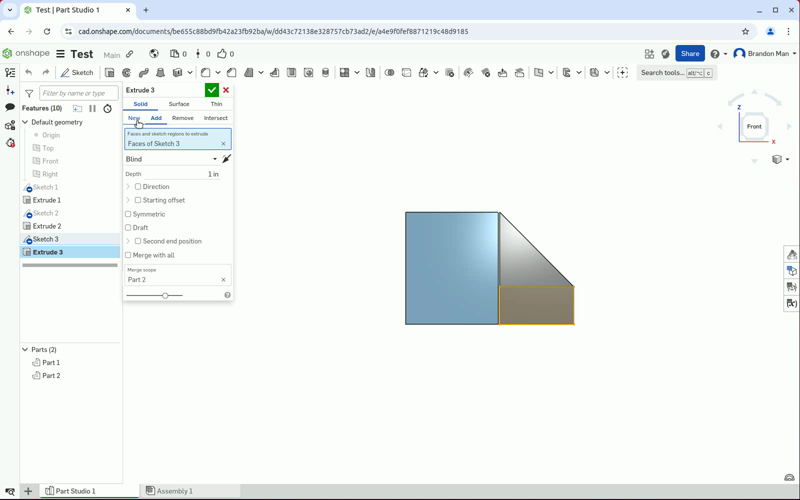
click(137, 120)
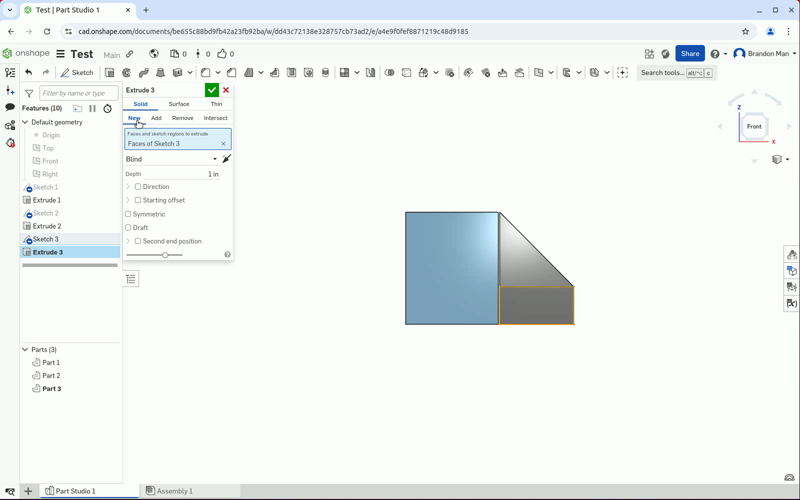
key(tab, 4)
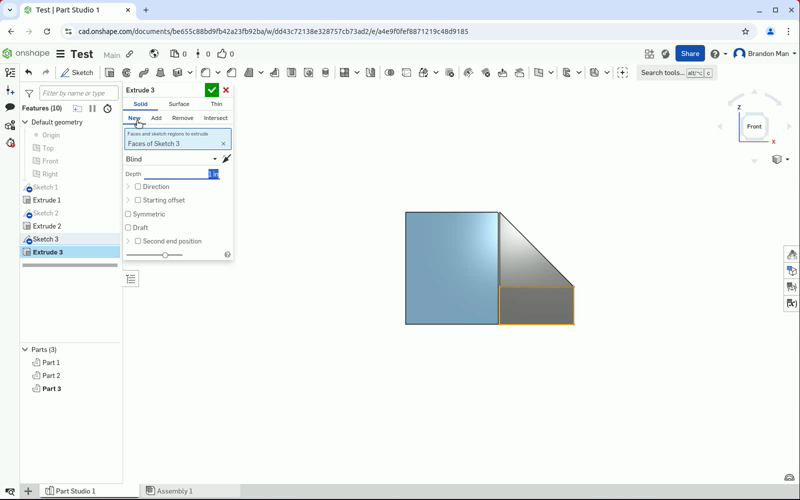
text(15.165)
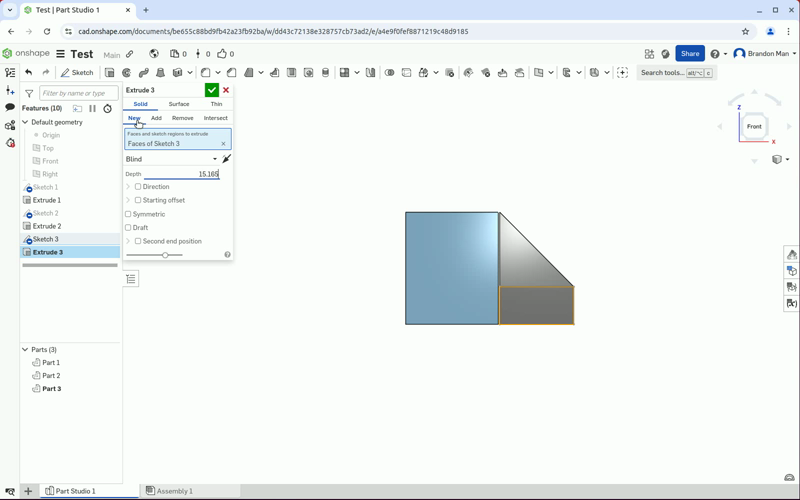
key(enter)
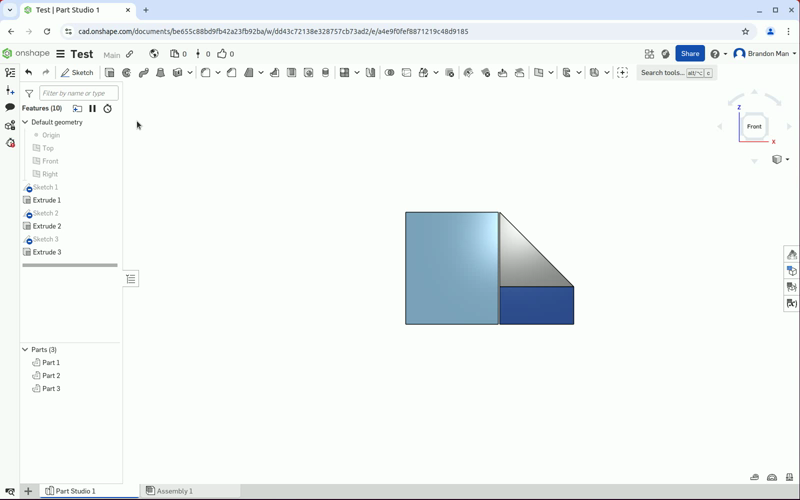
key(shift+h)
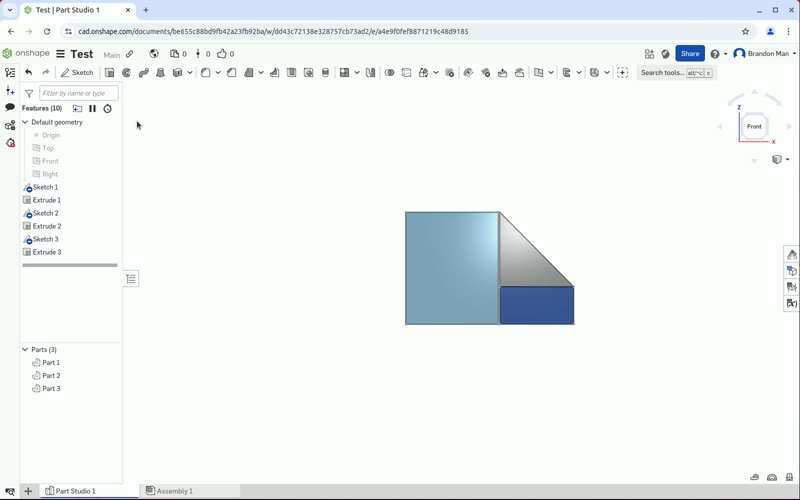
key(shift+h)
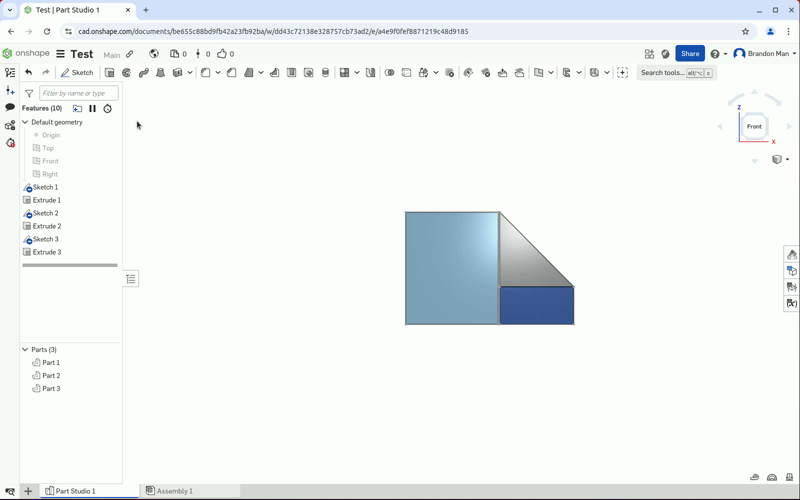
key(shift+7)
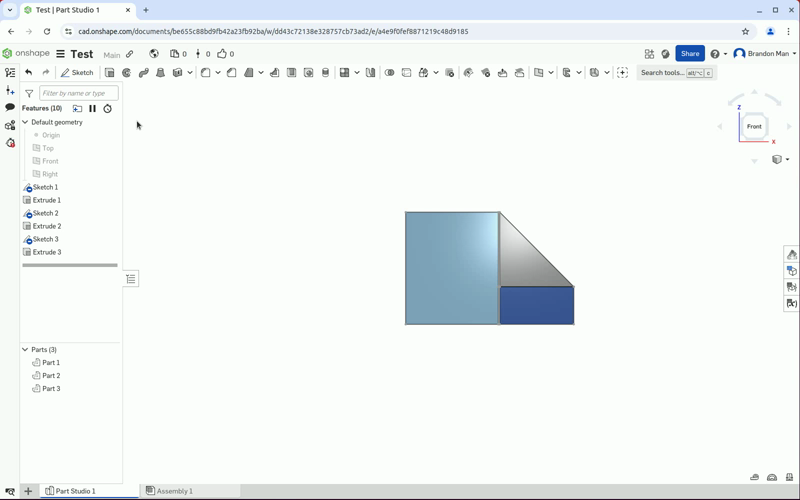
key(left, 2)
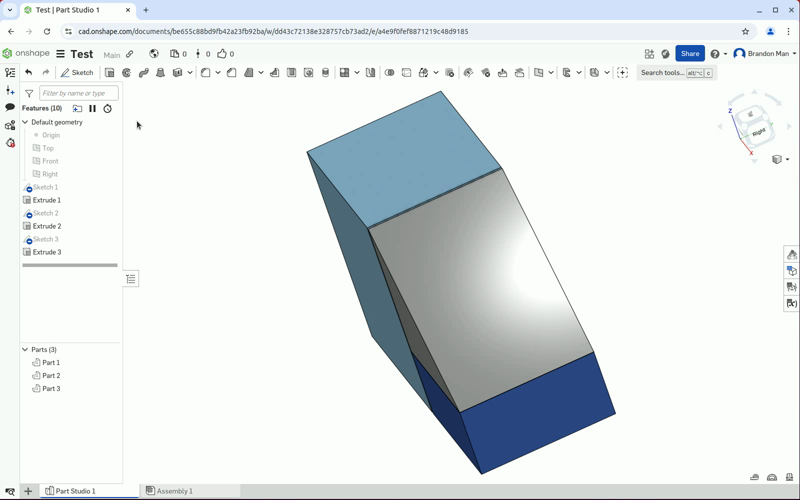
key(down, 2)
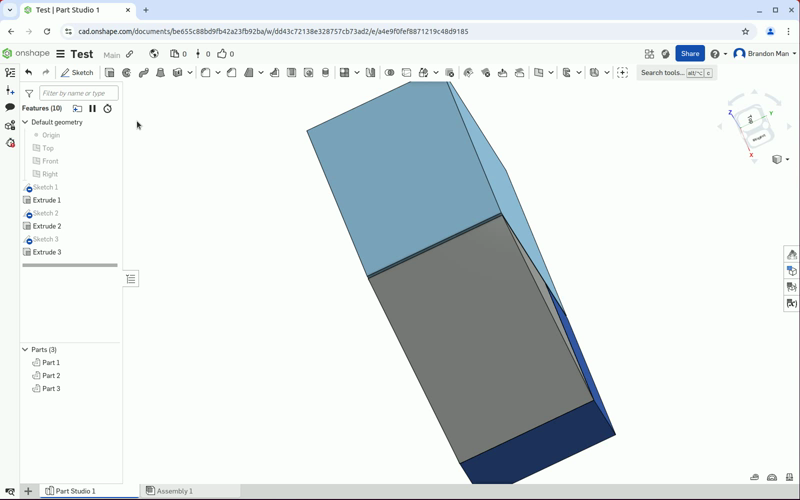
key(up, 2)
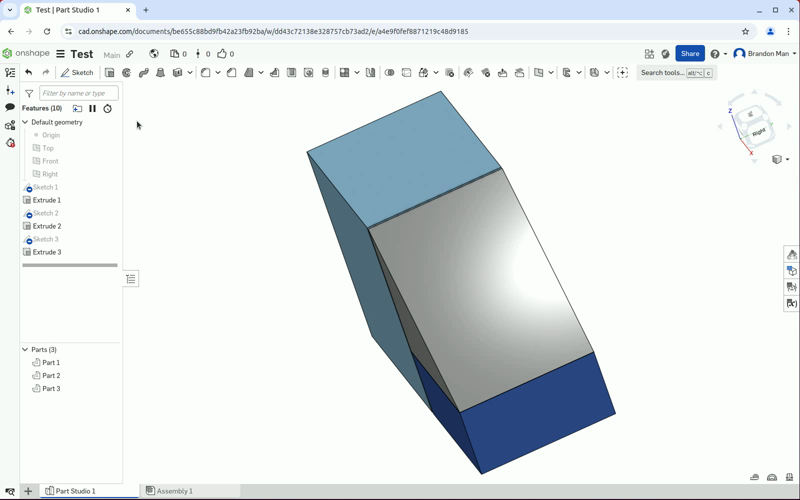
key(right, 2)
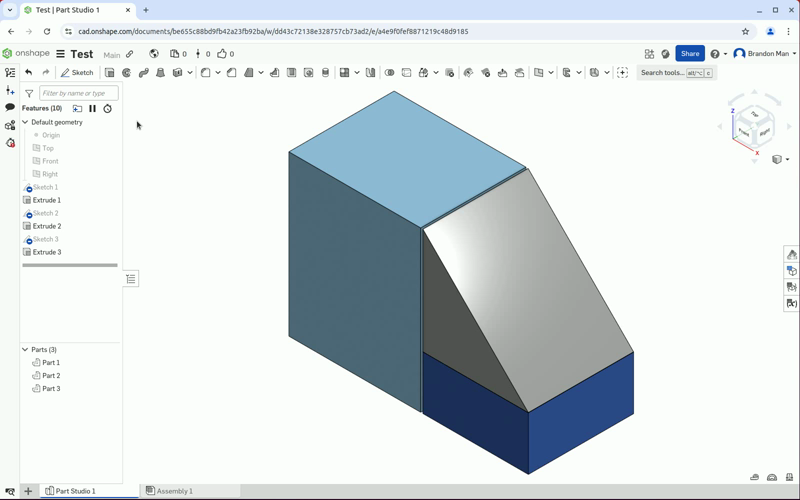
mouse_move(73, 189)
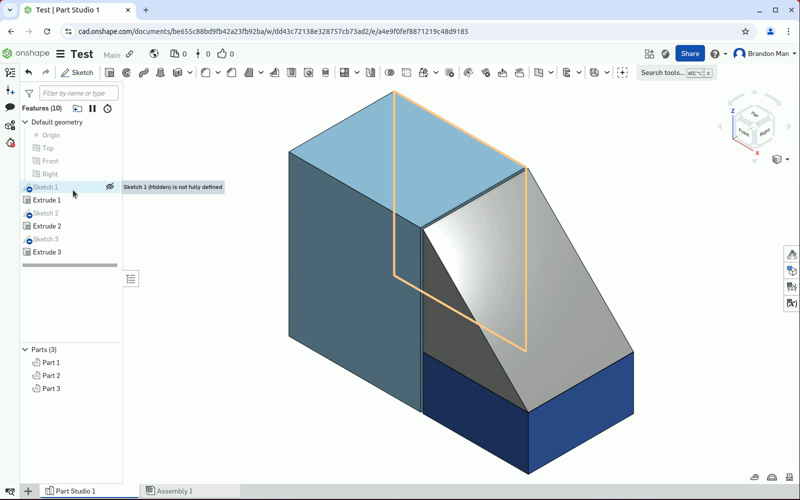
click(73, 189)